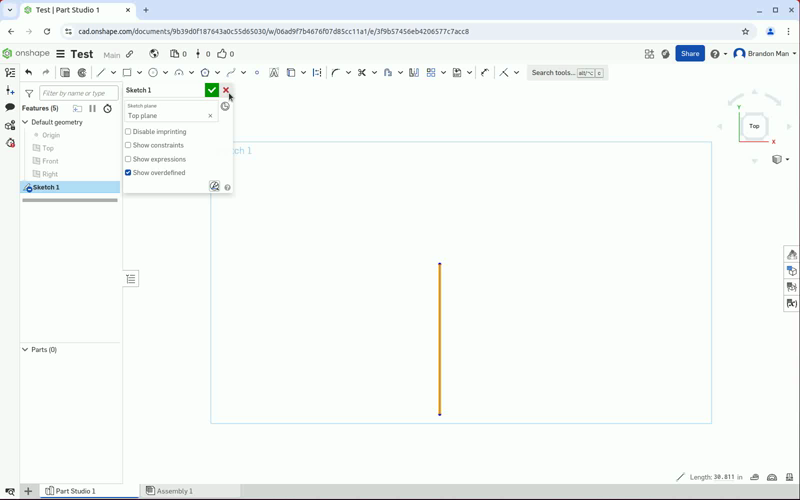
key(shift+h)
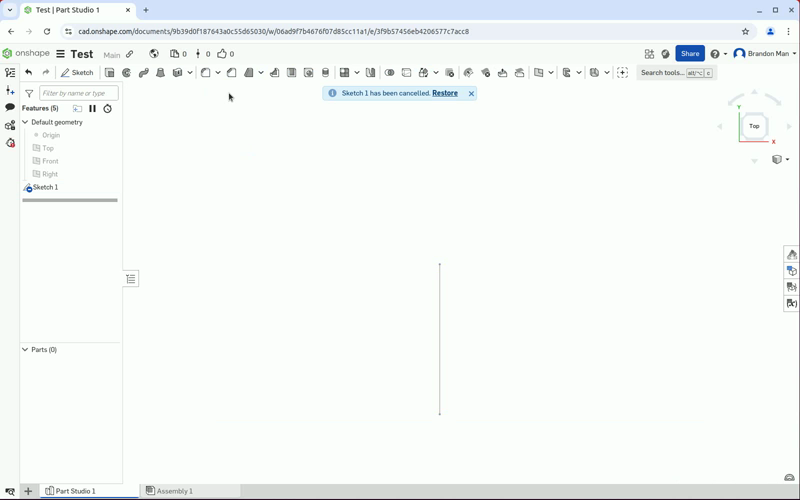
key(shift+s)
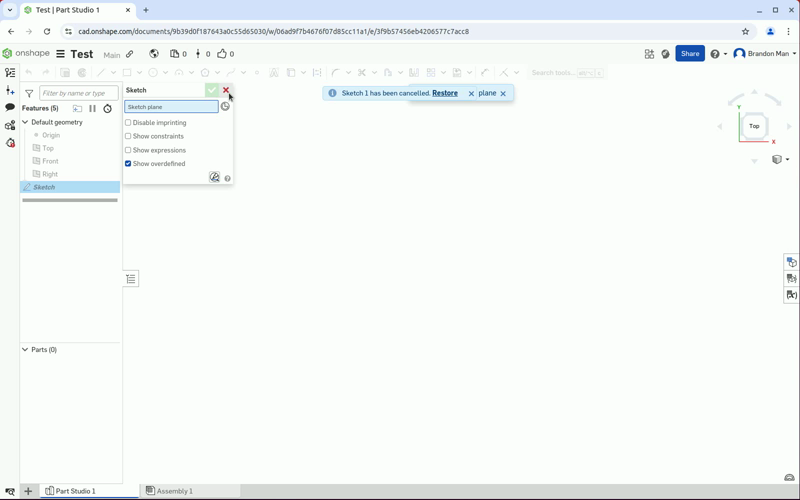
mouse_move(73, 150)
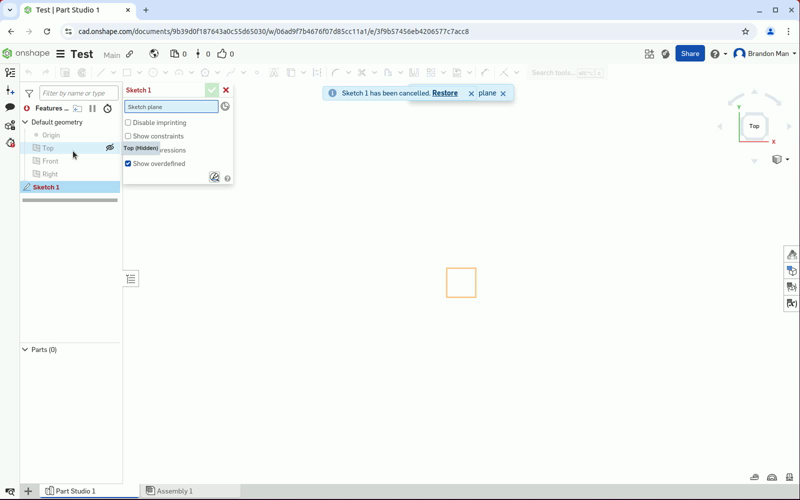
click(73, 150)
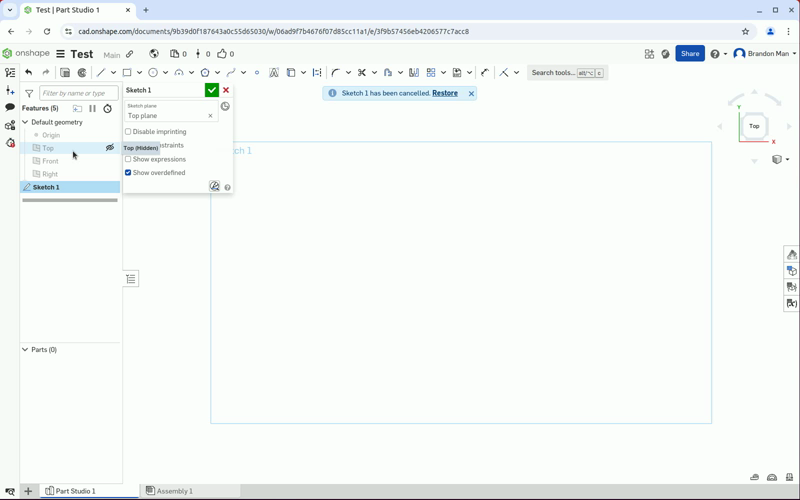
mouse_move(73, 352)
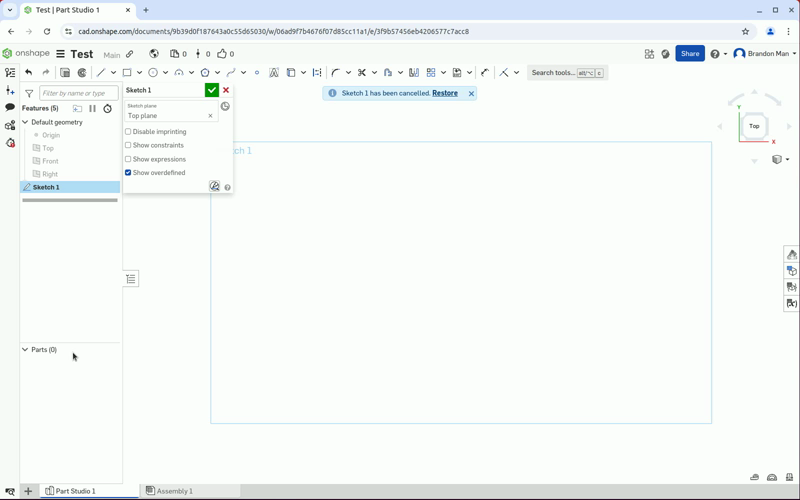
key(y)
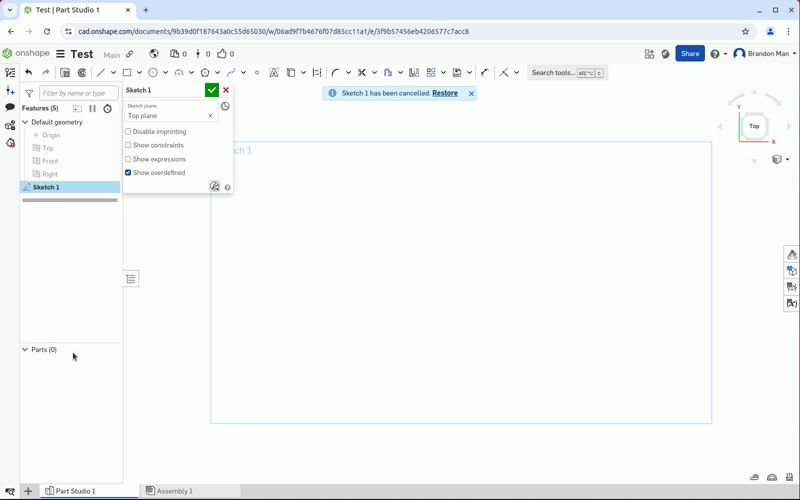
key(l)
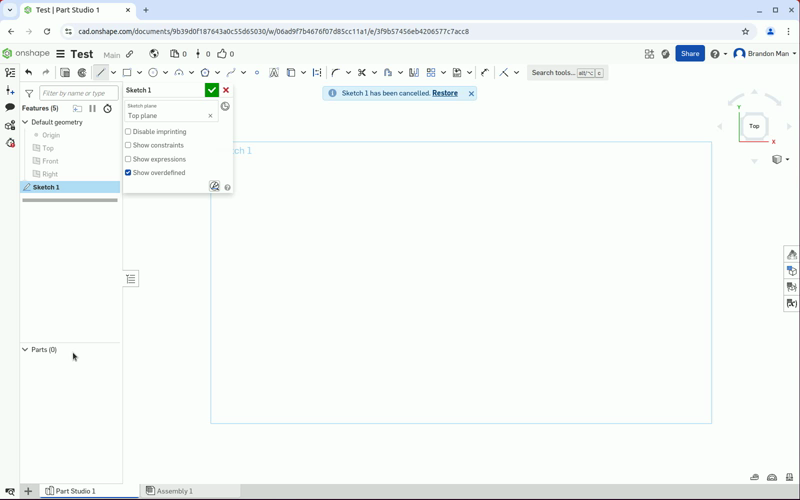
key_down(shift)
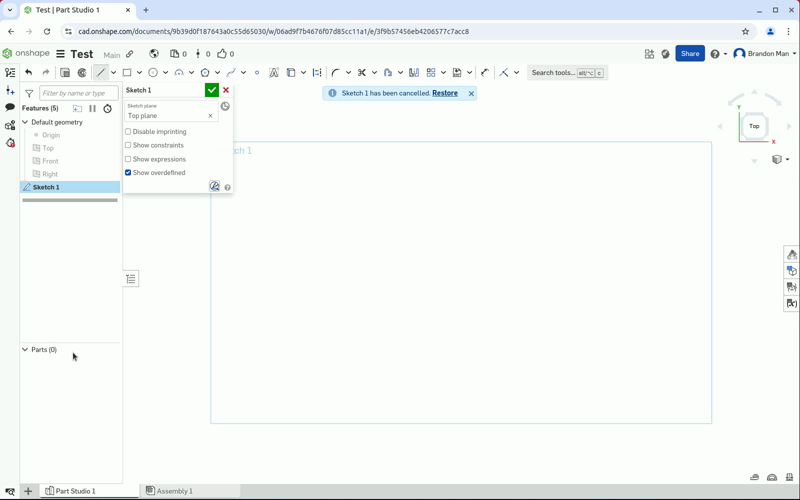
mouse_move(404, 339)
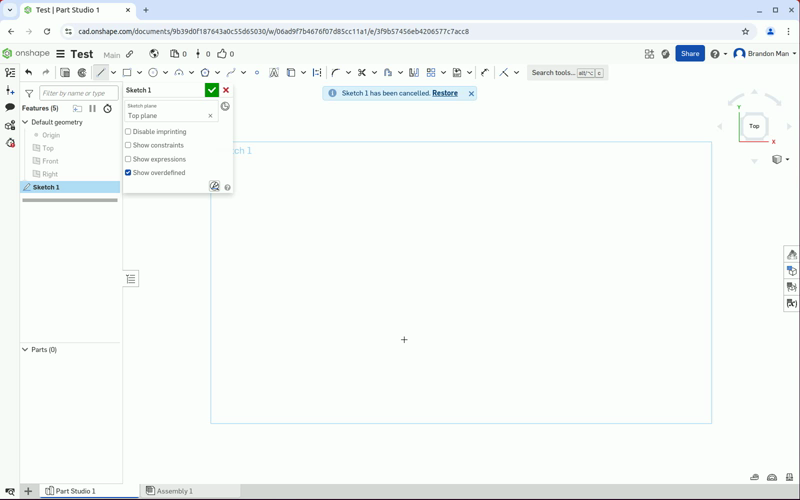
click(404, 339)
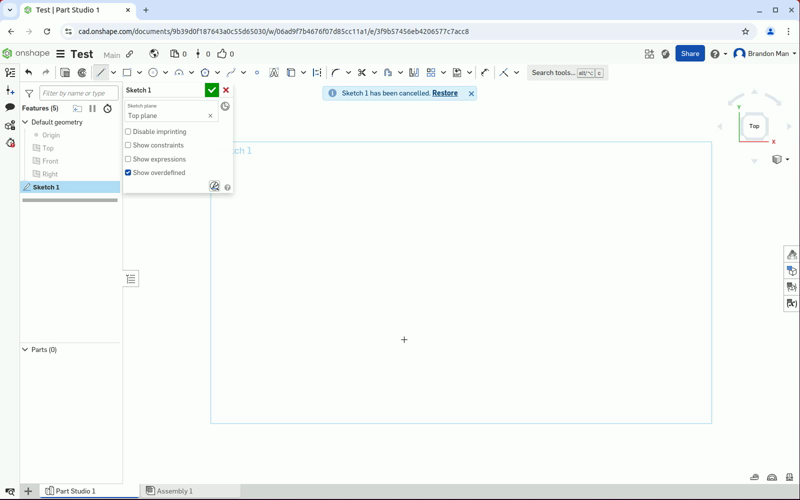
key_up(shift)
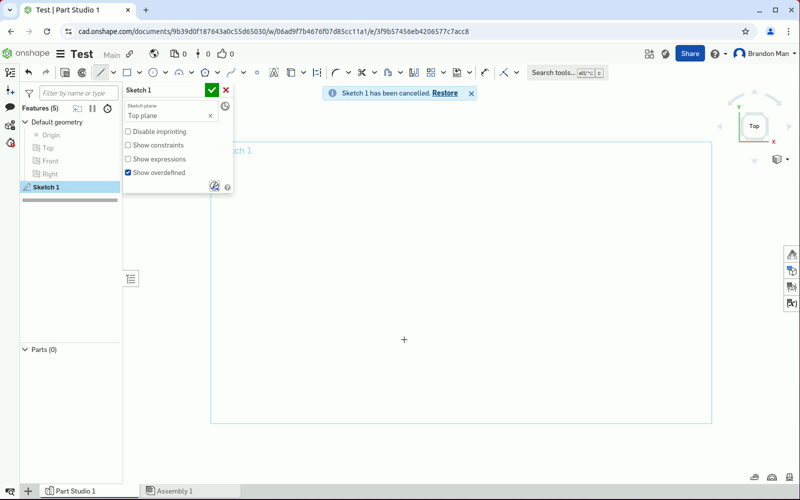
key_down(shift)
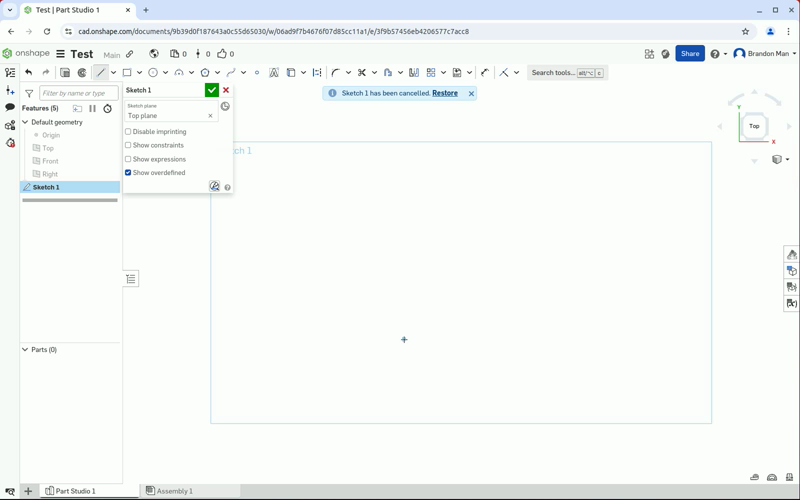
mouse_move(516, 339)
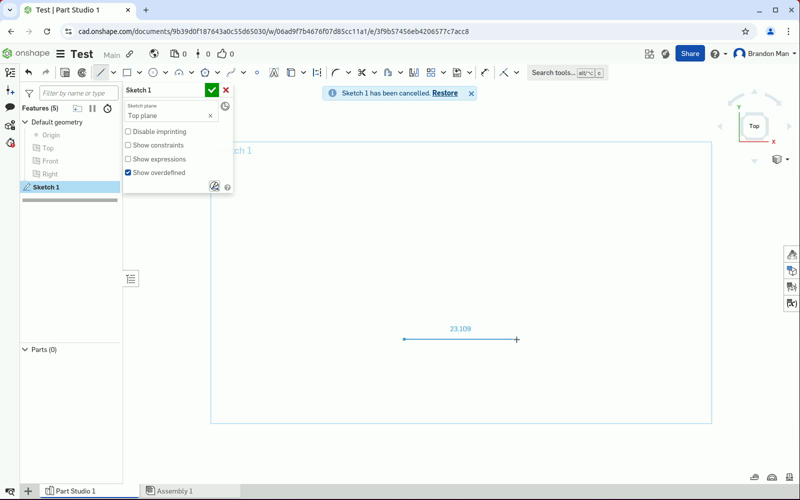
click(516, 339)
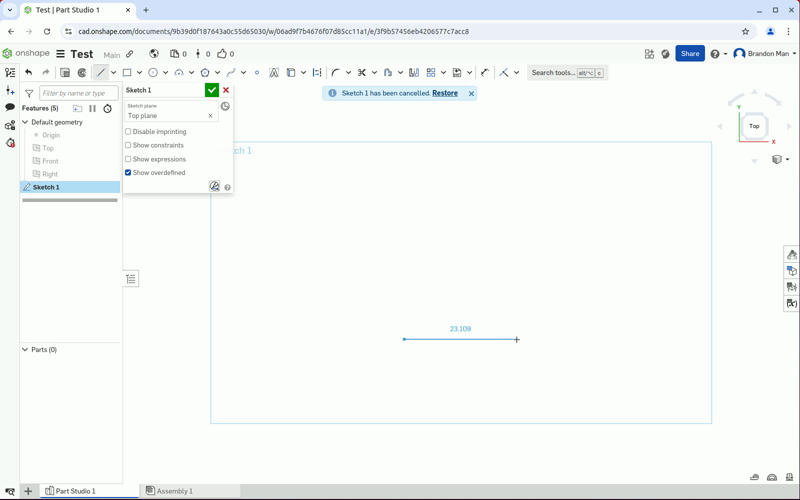
key_up(shift)
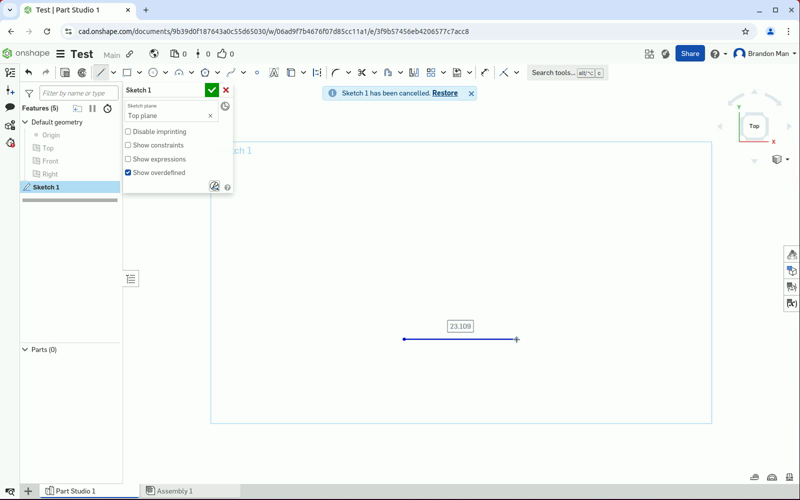
key_down(shift)
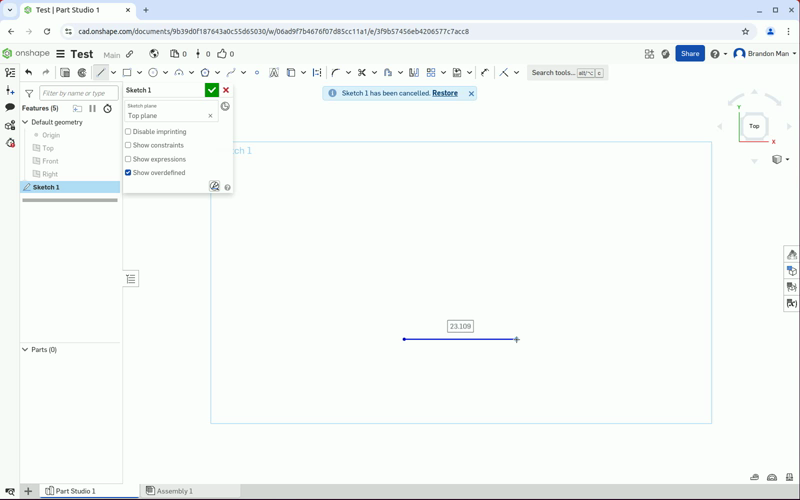
mouse_move(516, 226)
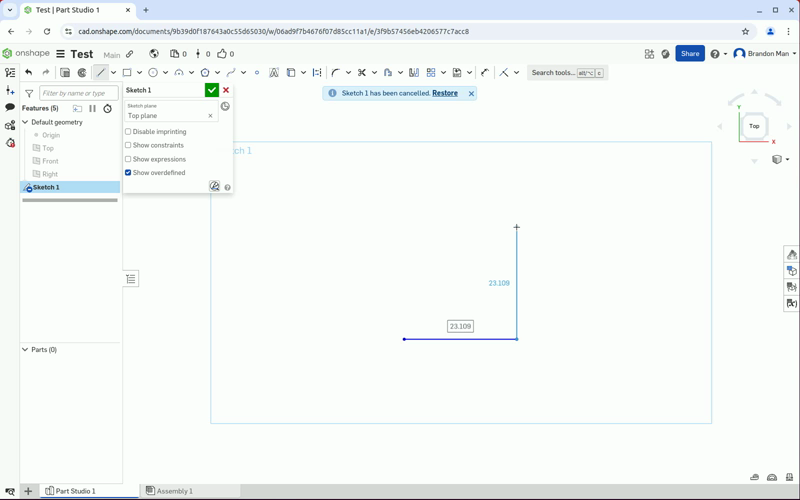
click(516, 226)
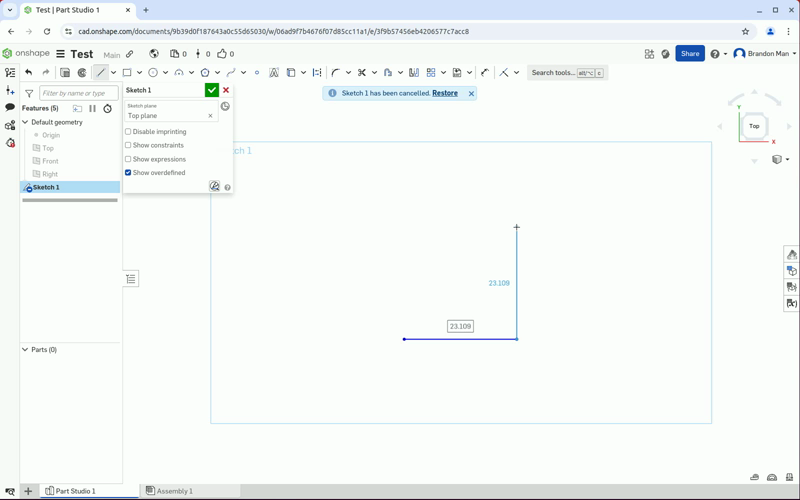
key_up(shift)
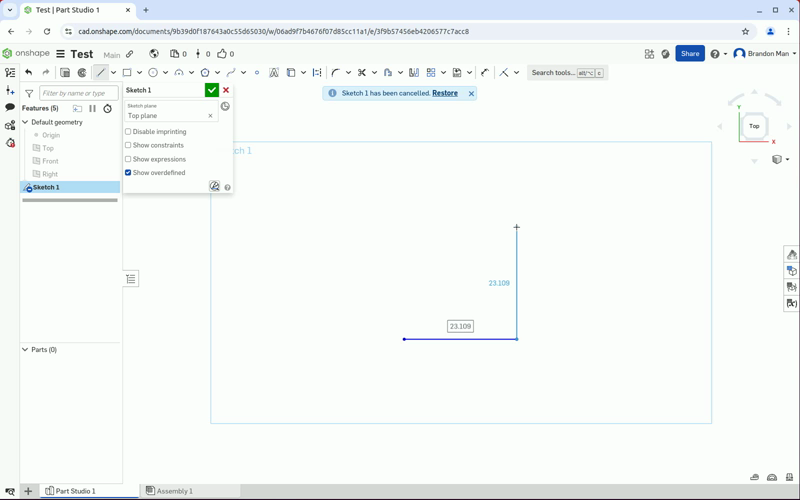
key_down(shift)
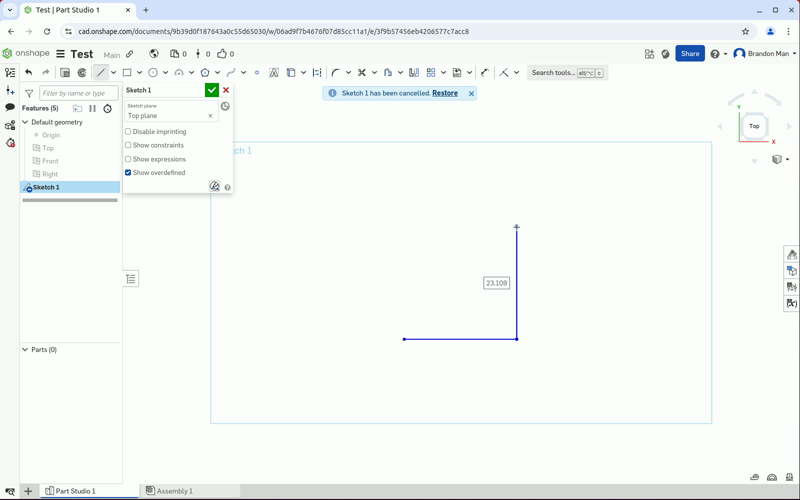
mouse_move(546, 226)
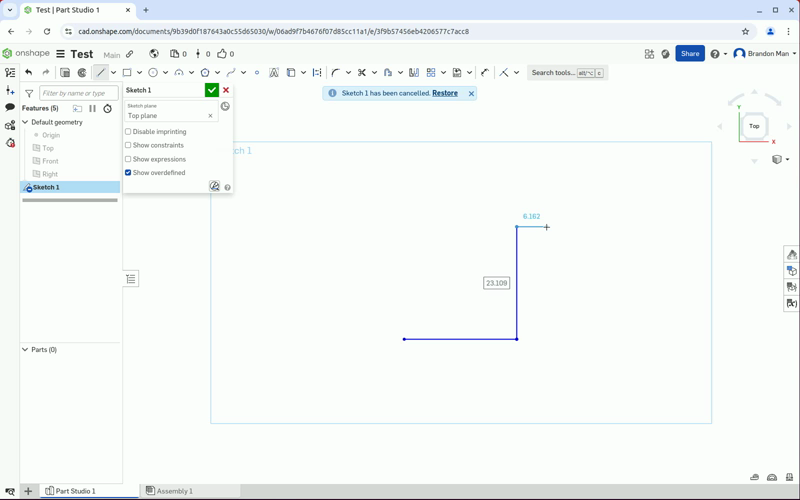
mouse_move(461, 226)
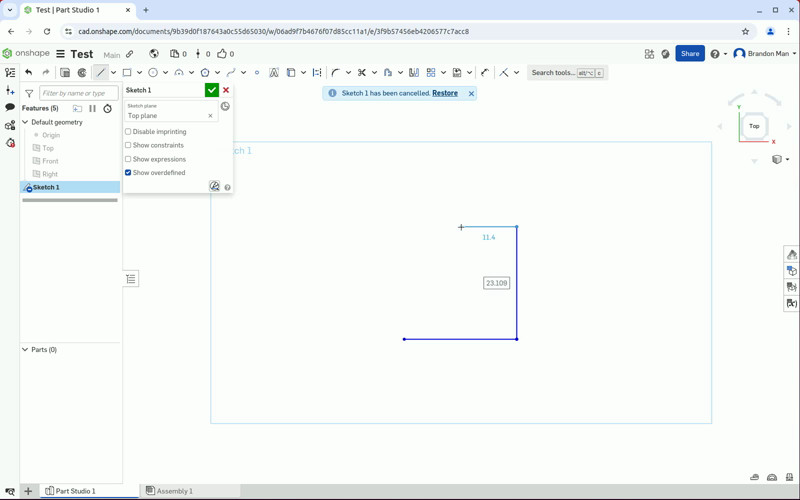
click(461, 226)
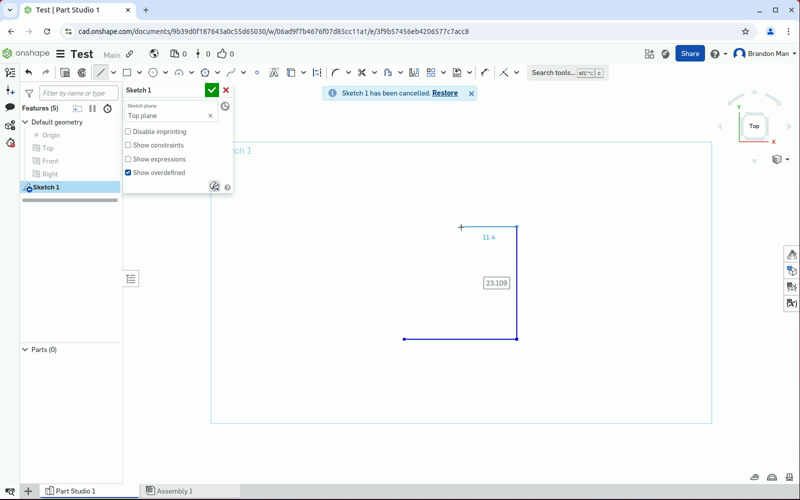
key_up(shift)
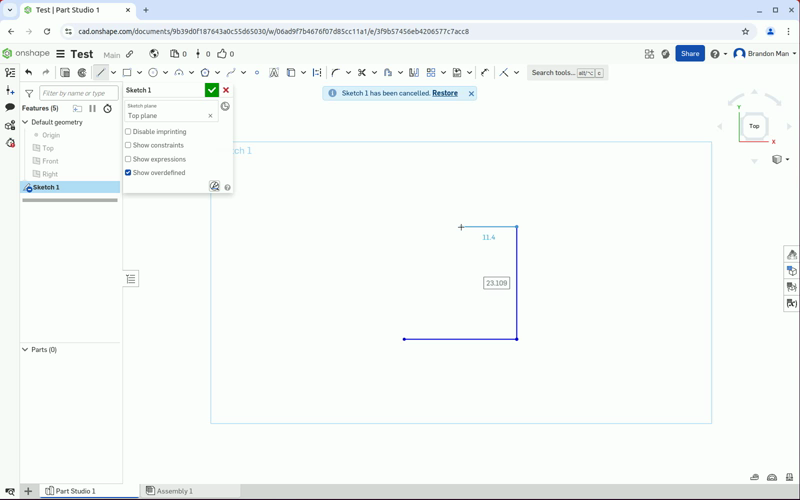
key_down(shift)
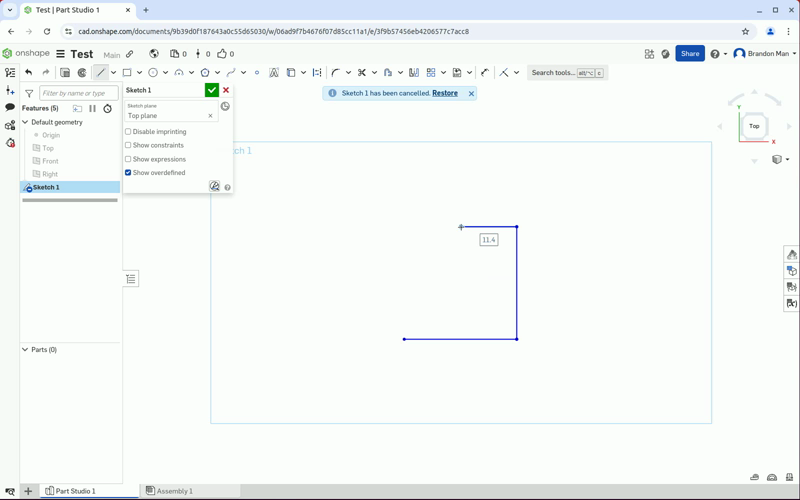
mouse_move(491, 226)
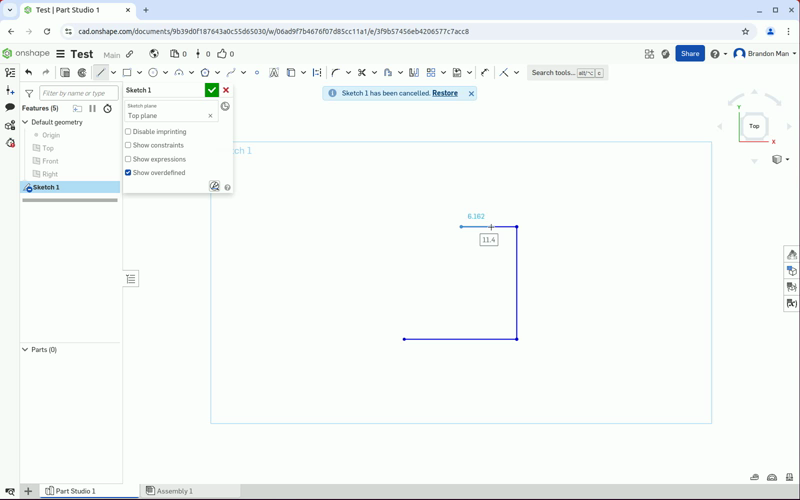
mouse_move(404, 226)
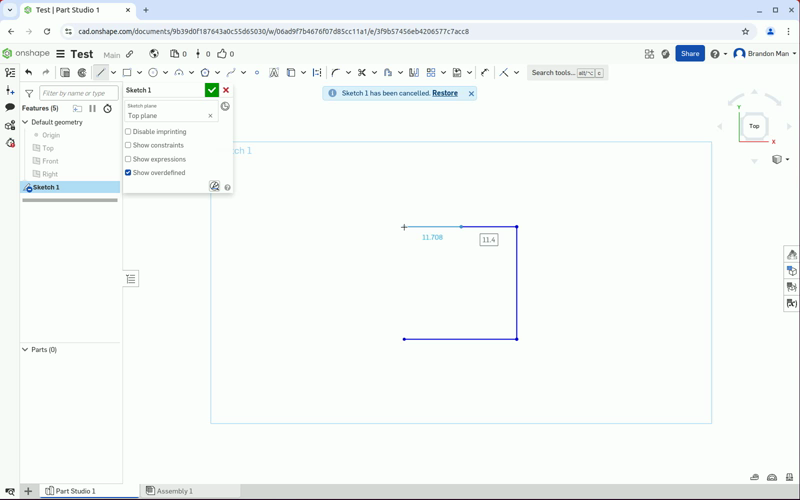
click(404, 226)
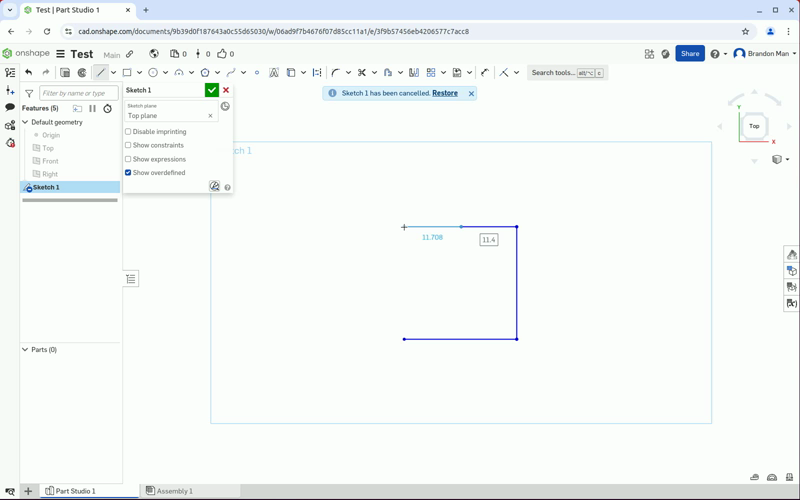
key_up(shift)
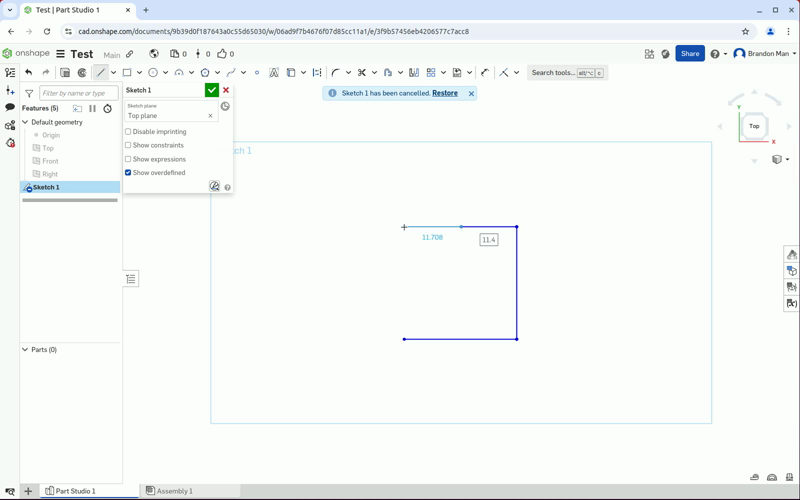
key_down(shift)
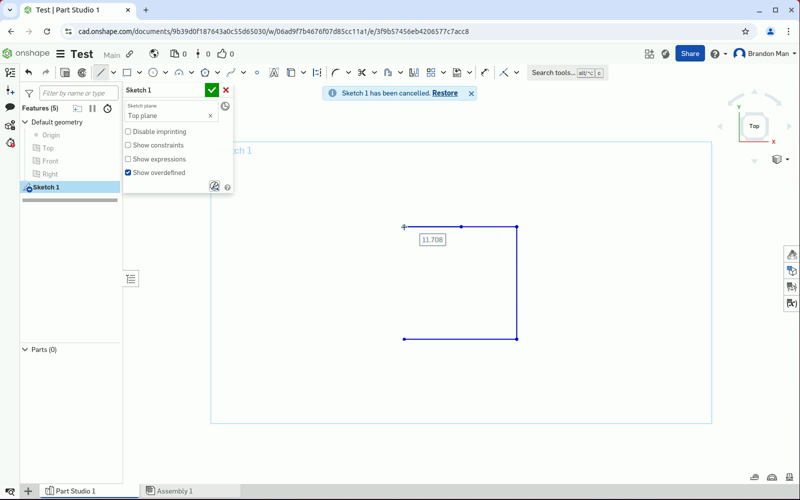
mouse_move(404, 339)
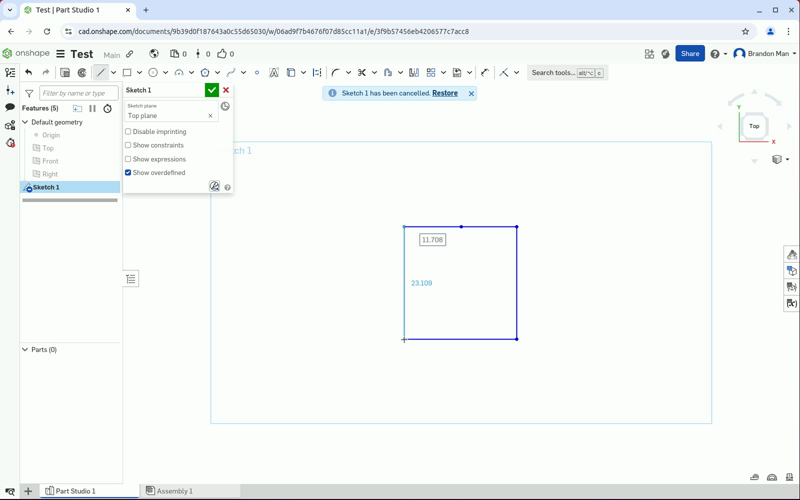
key_up(shift)
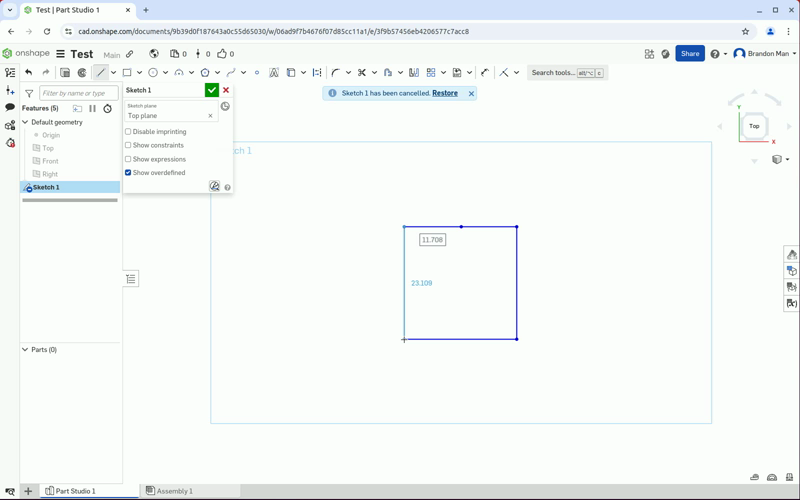
click(404, 339)
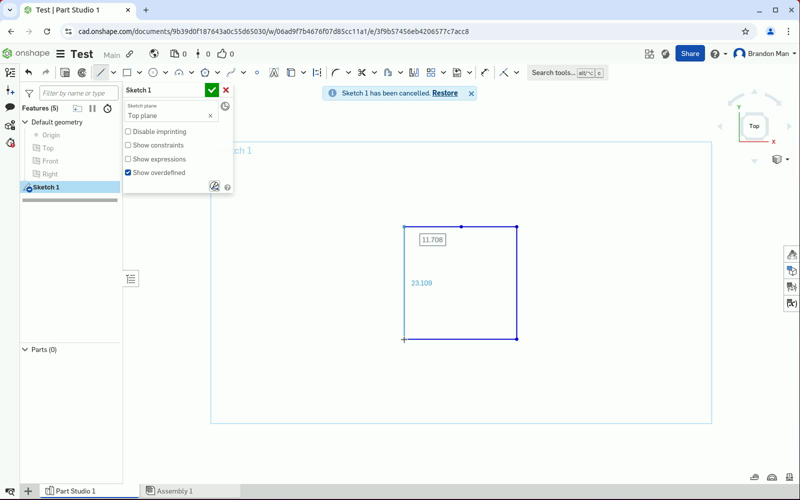
key(esc)
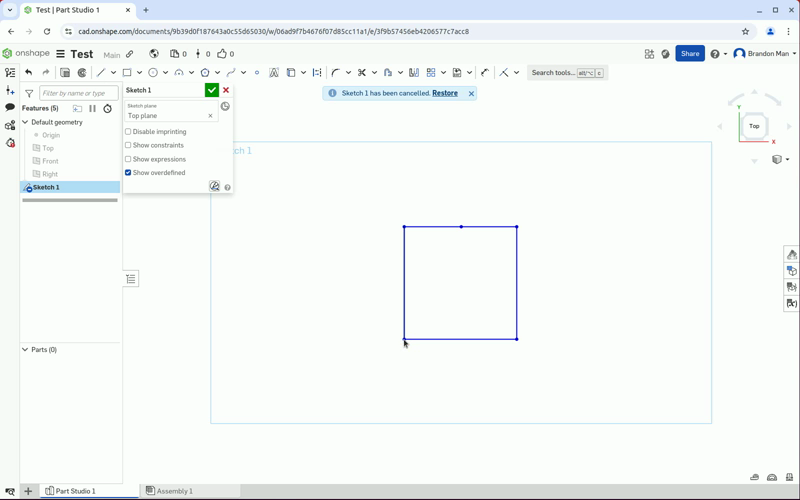
mouse_move(489, 235)
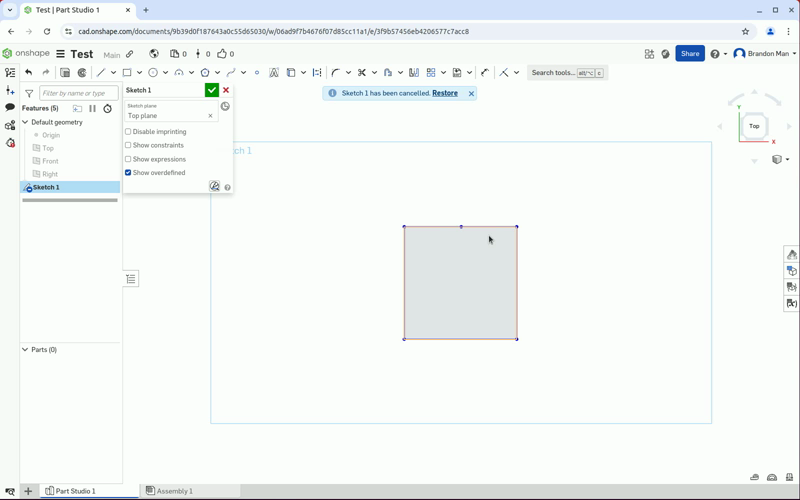
click(489, 235)
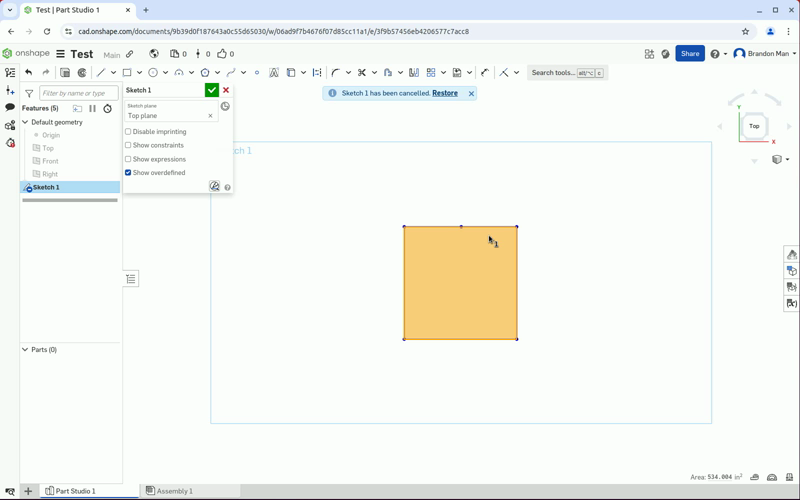
mouse_move(73, 352)
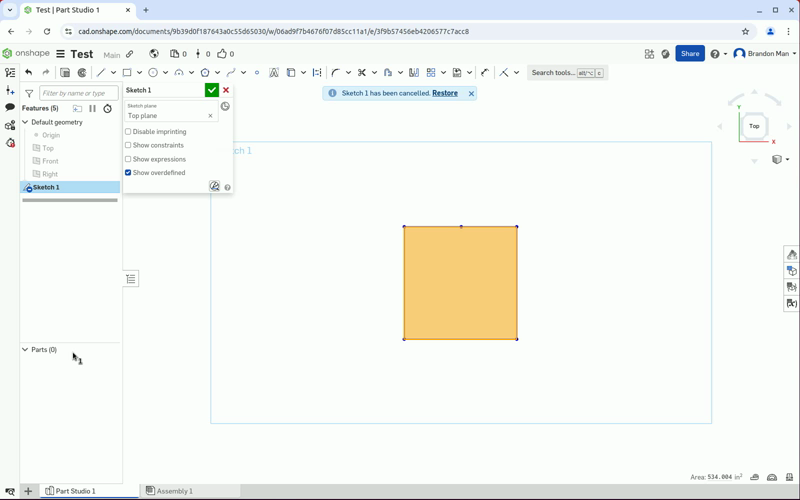
key(shift+y)
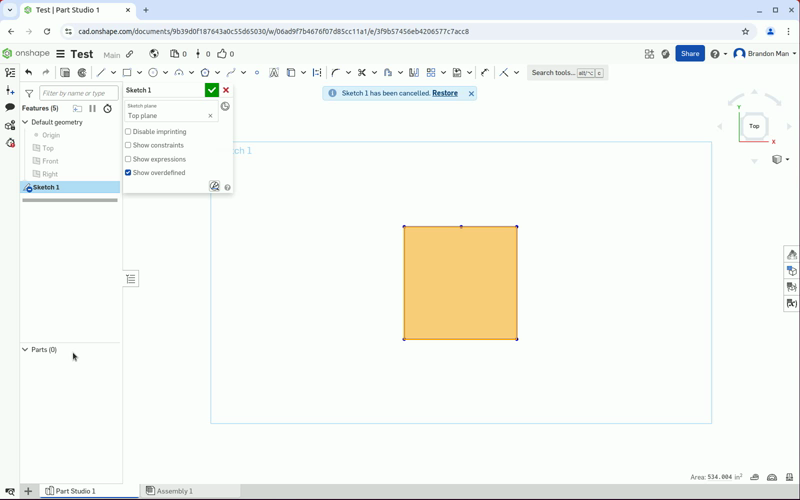
key(shift+e)
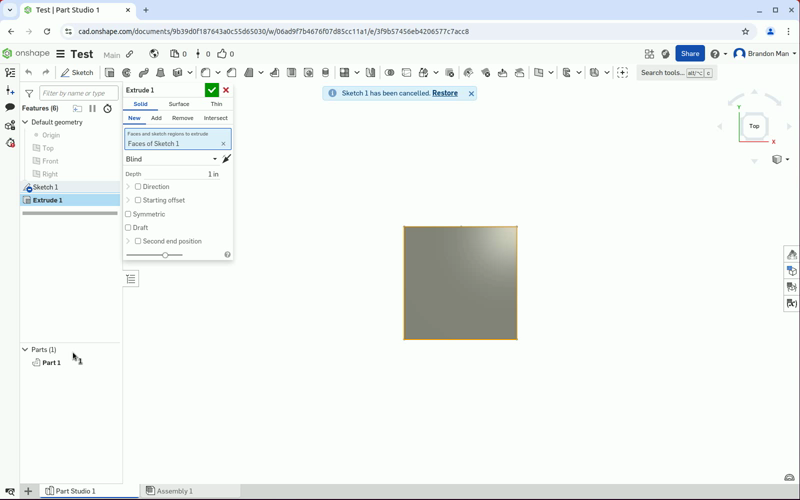
mouse_move(143, 106)
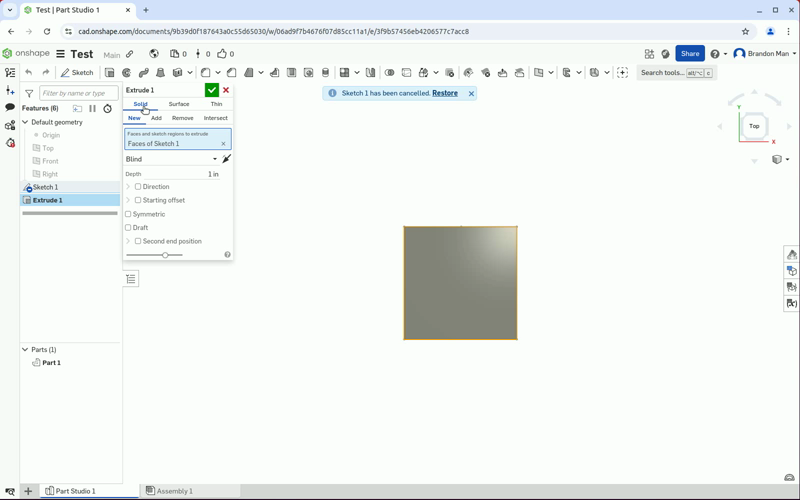
click(143, 106)
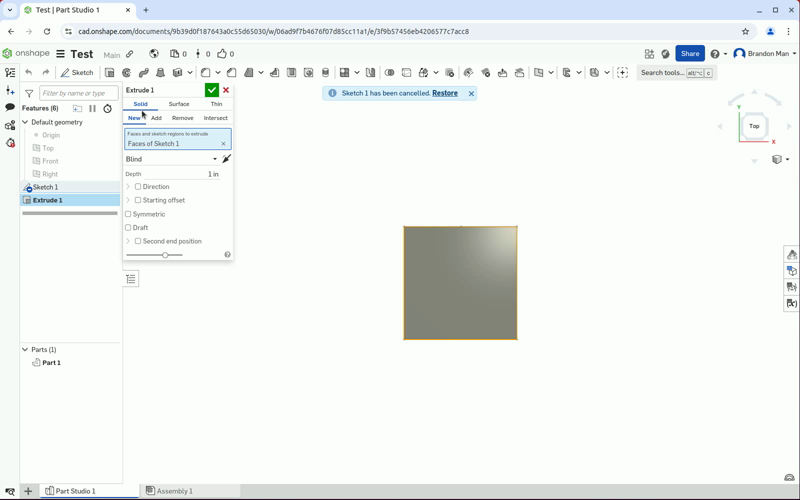
mouse_move(137, 120)
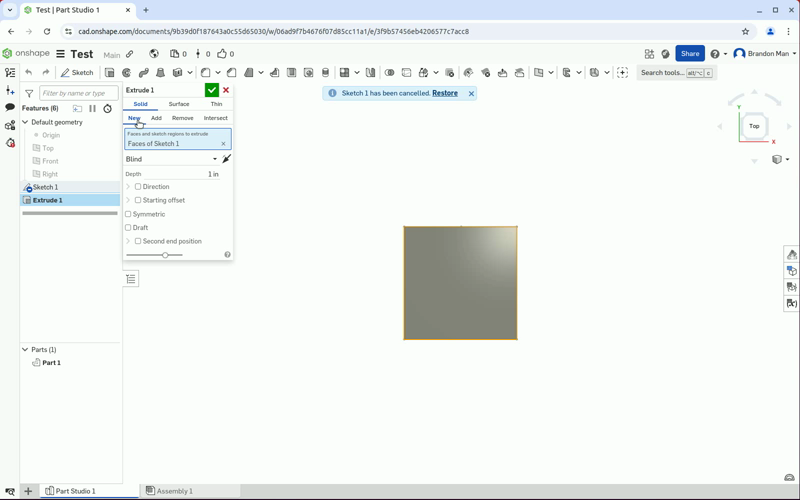
click(137, 120)
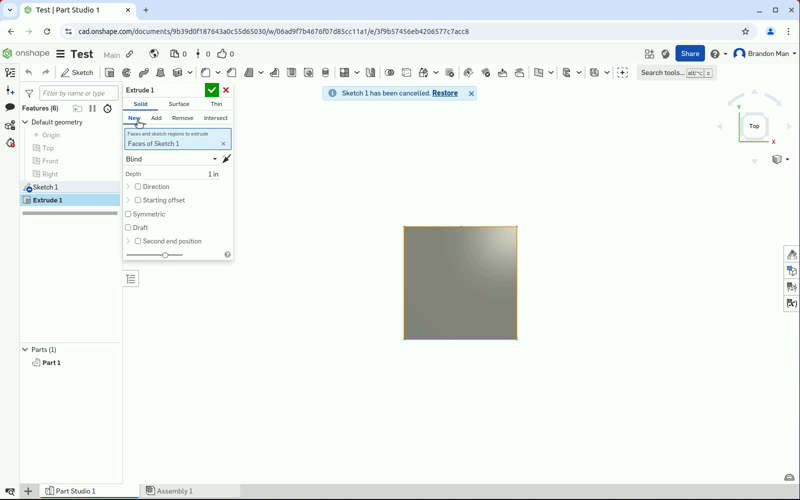
key(tab, 4)
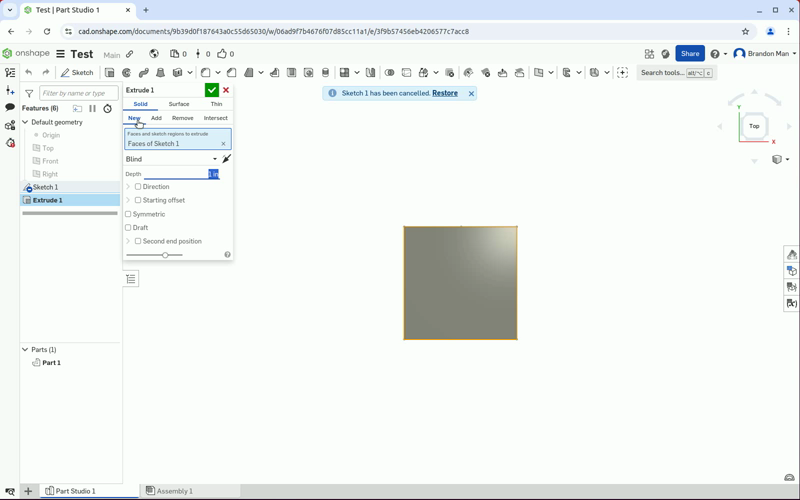
text(11.554)
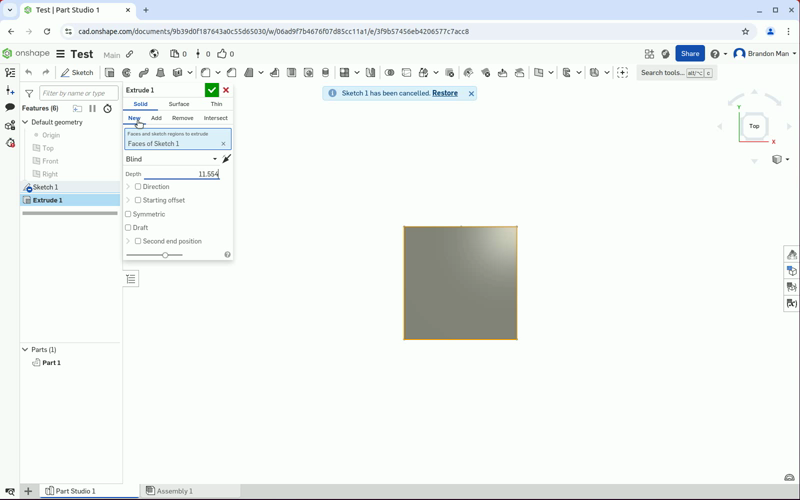
key(enter)
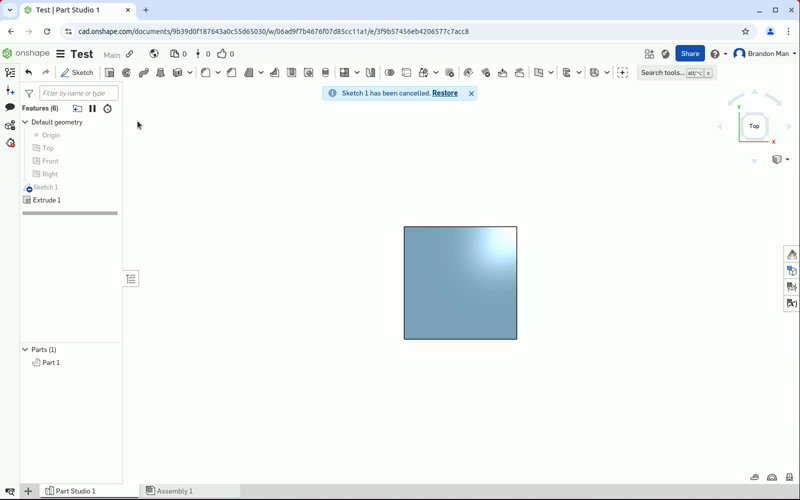
key(shift+h)
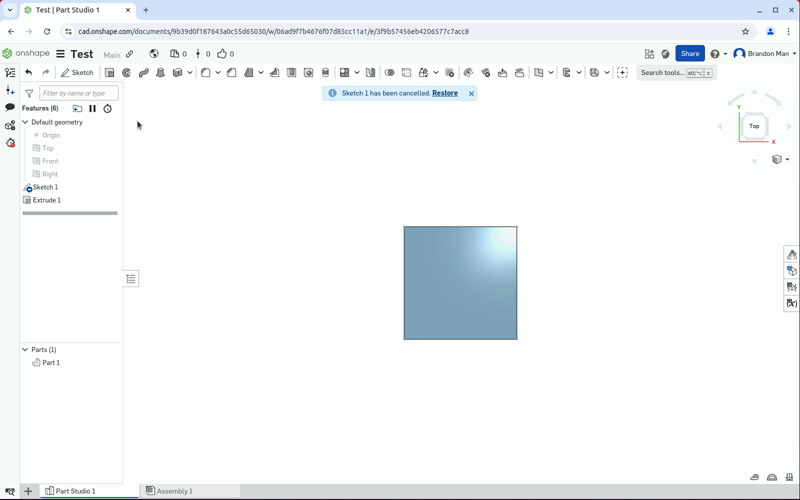
key(shift+h)
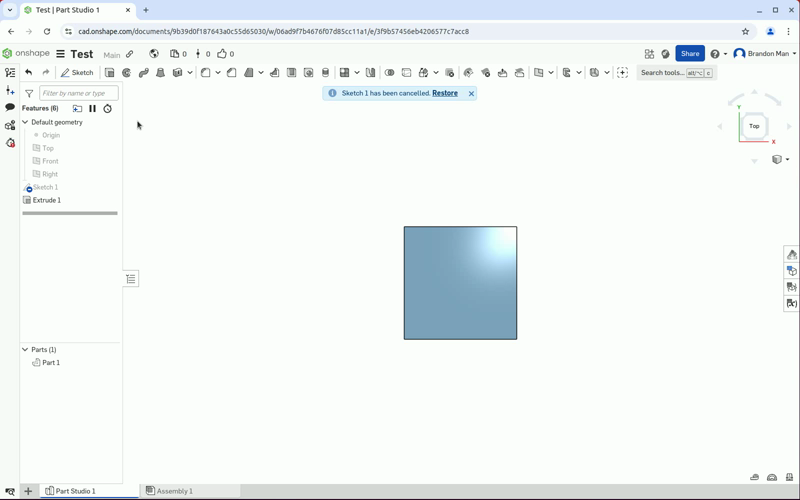
mouse_move(73, 189)
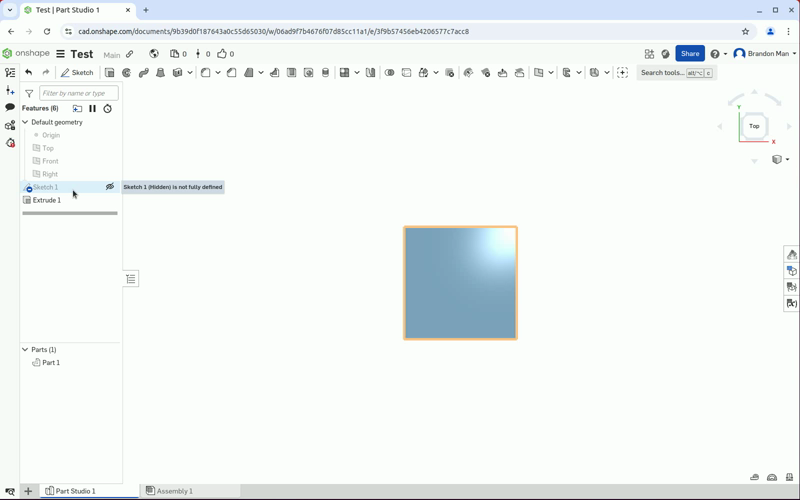
click(73, 189)
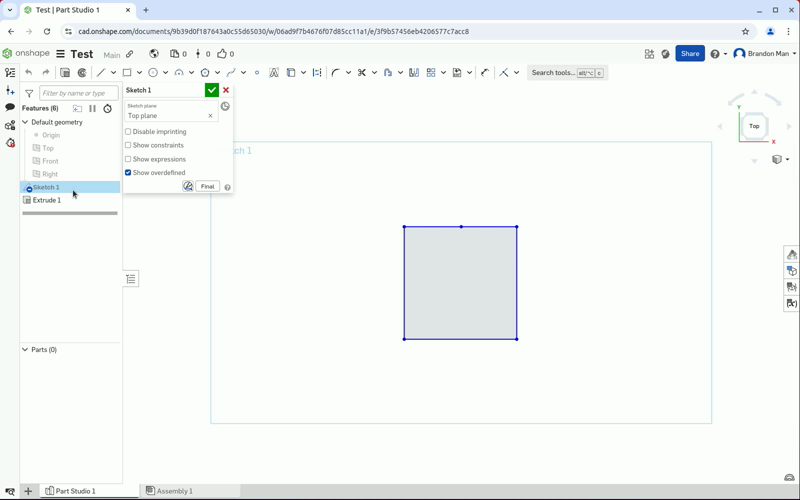
mouse_move(229, 92)
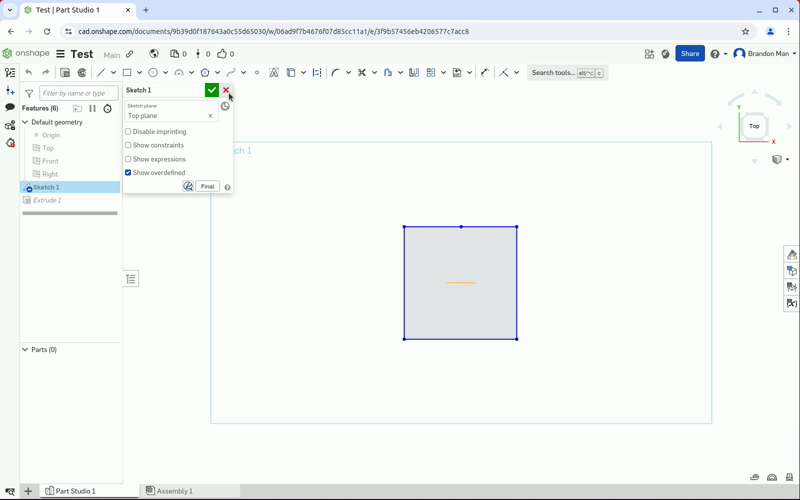
click(229, 92)
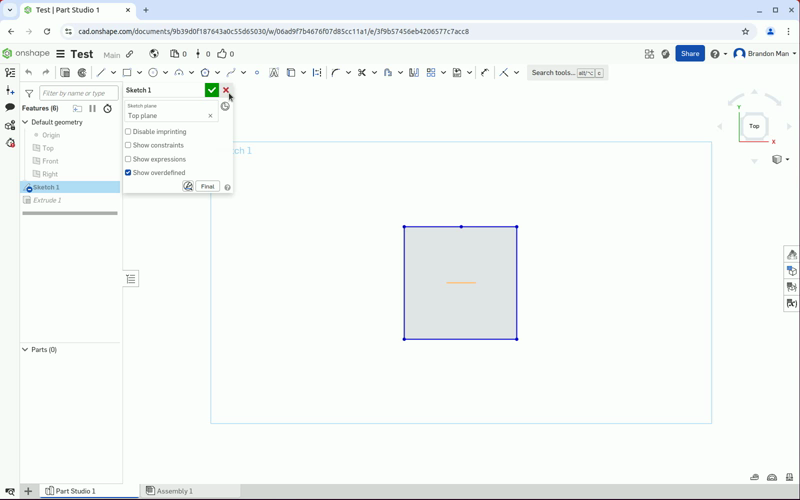
key(shift+s)
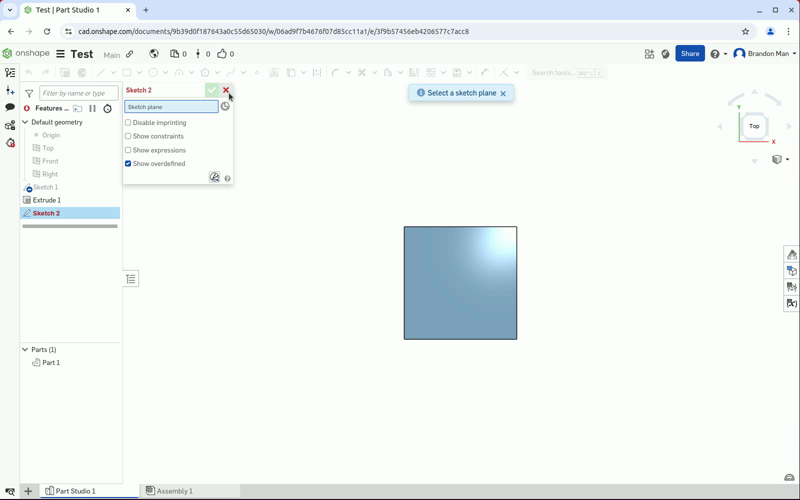
mouse_move(73, 150)
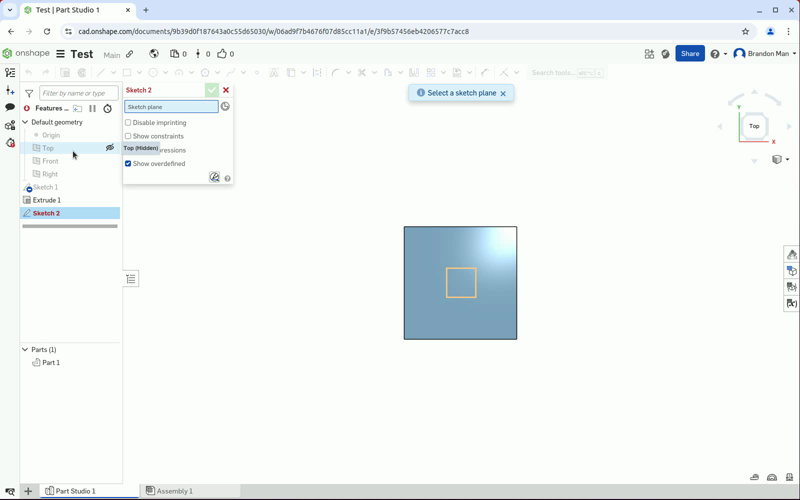
click(73, 150)
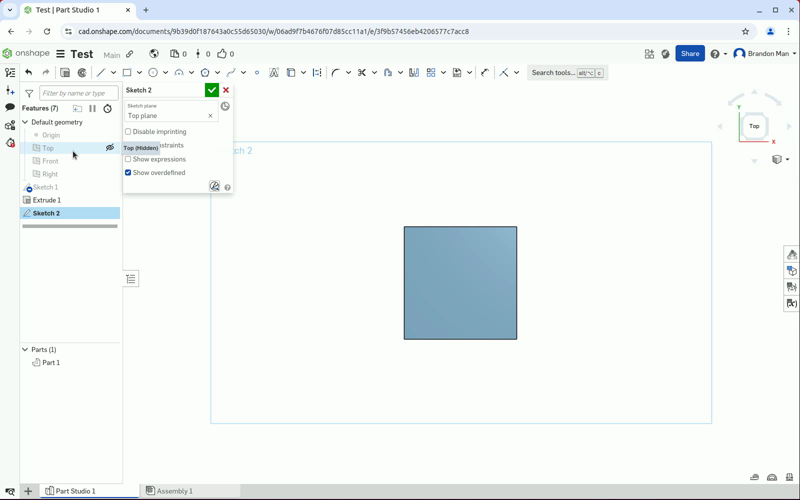
mouse_move(73, 352)
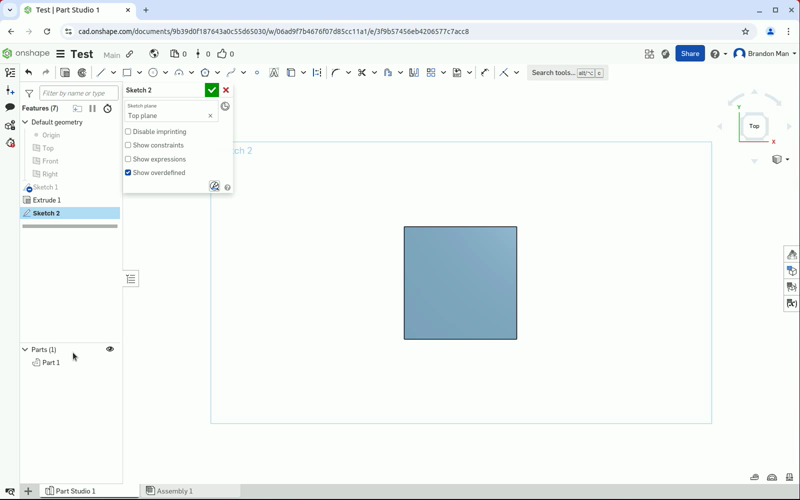
key(y)
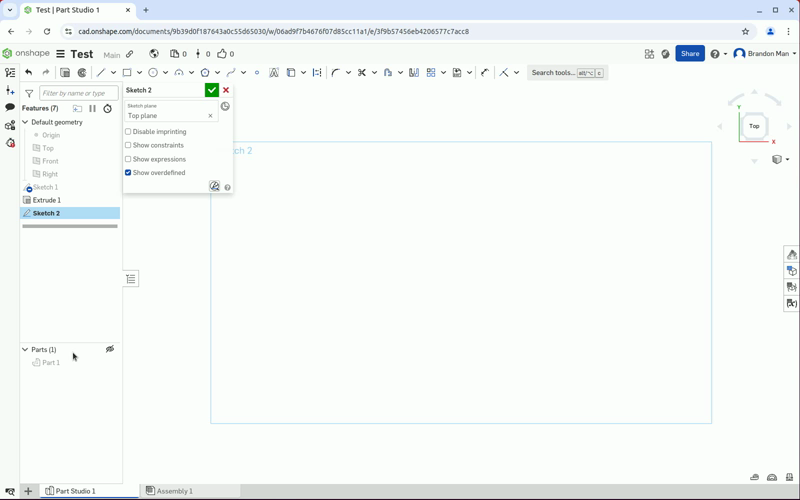
key(l)
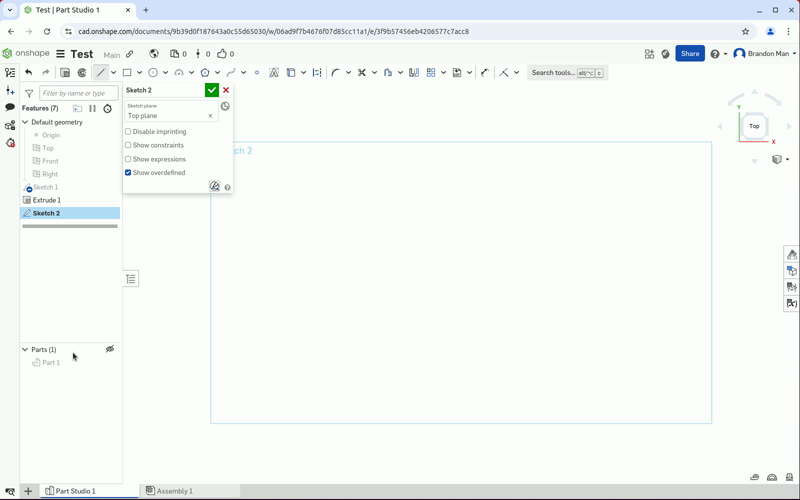
key_down(shift)
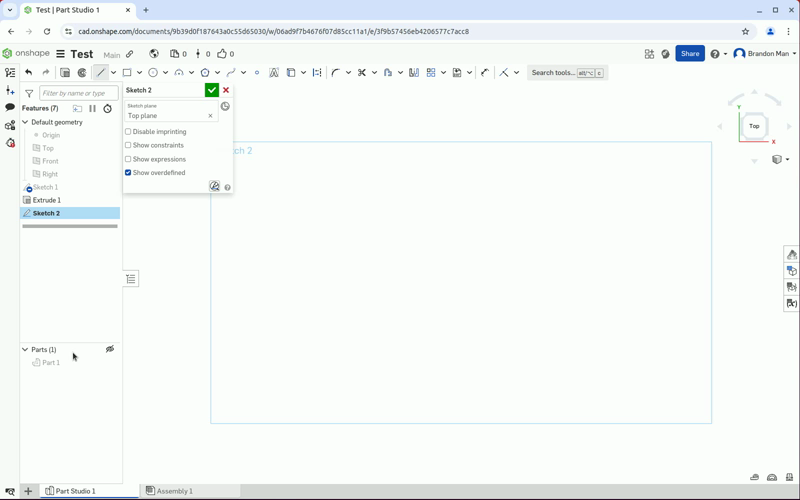
mouse_move(404, 226)
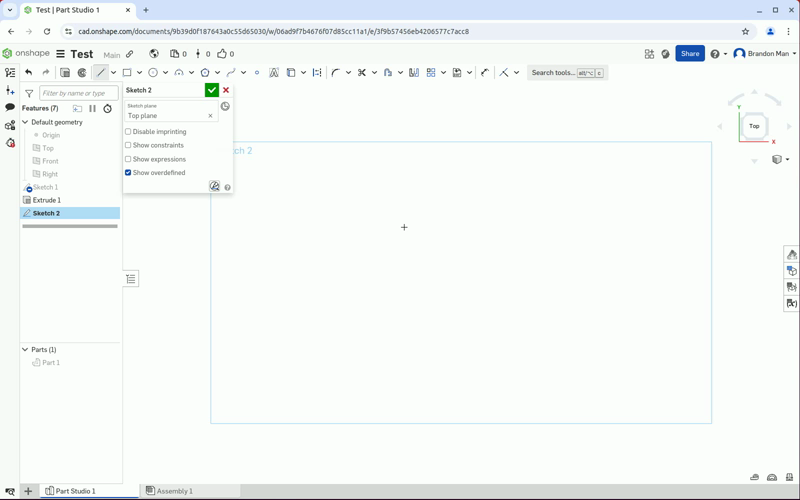
click(404, 226)
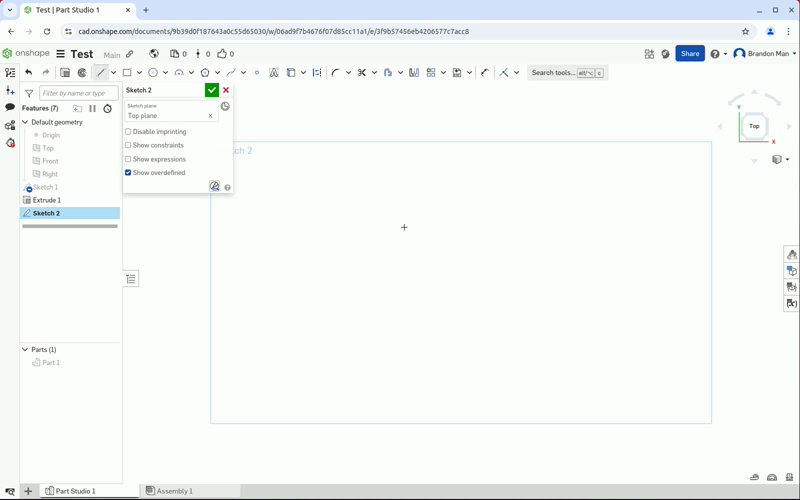
key_up(shift)
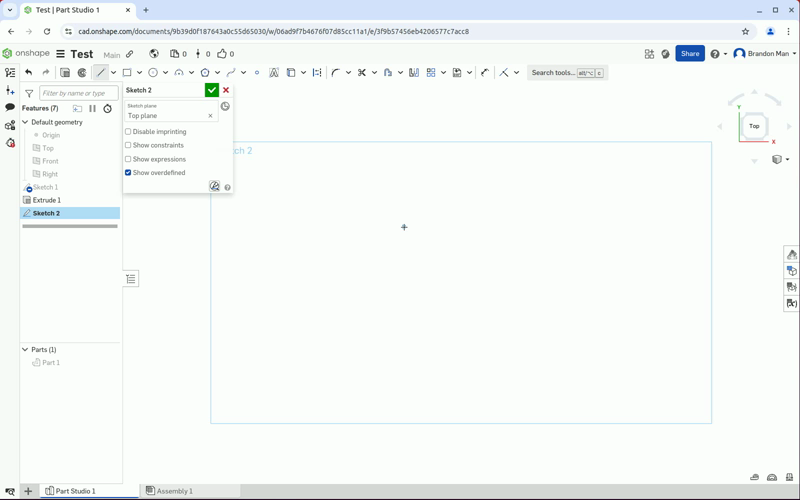
key_down(shift)
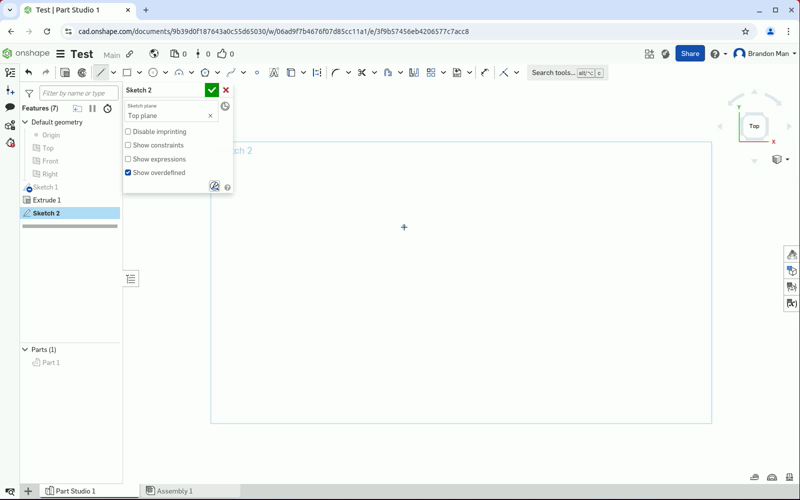
mouse_move(434, 226)
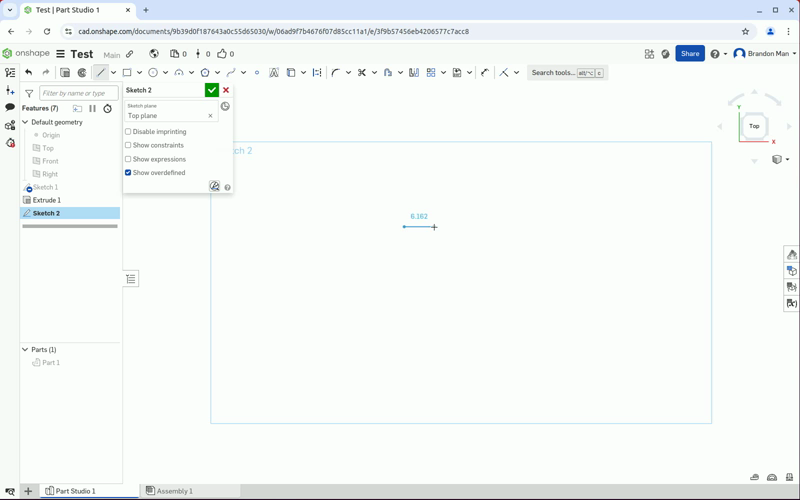
mouse_move(461, 226)
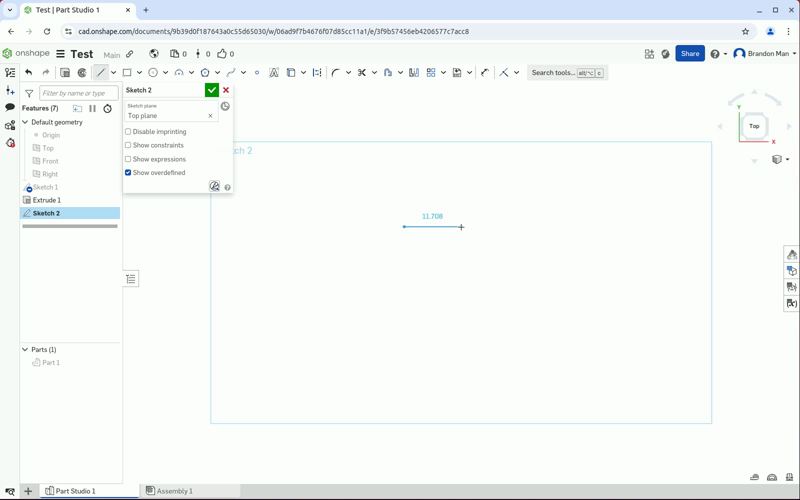
click(461, 226)
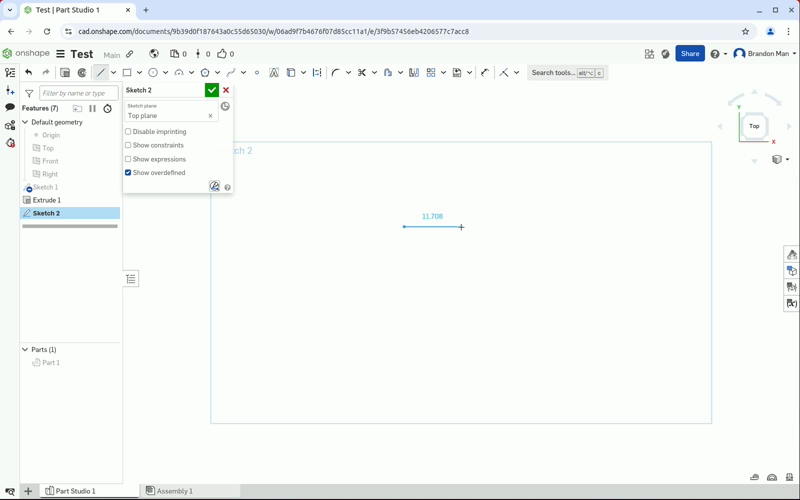
key_up(shift)
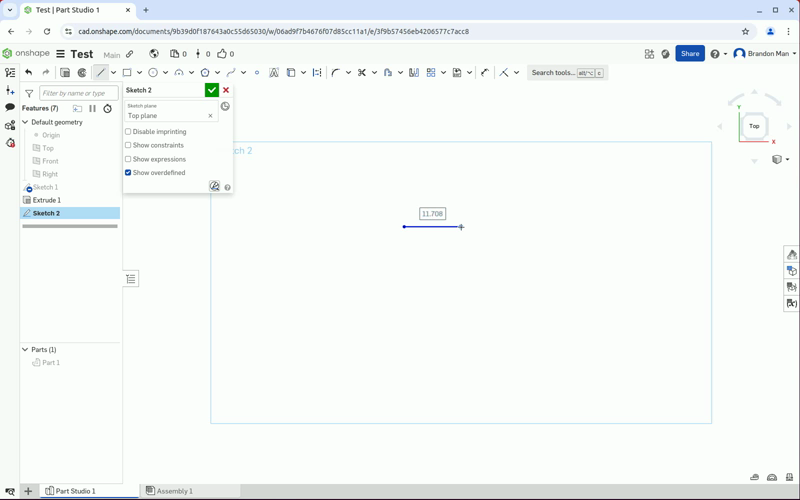
key_down(shift)
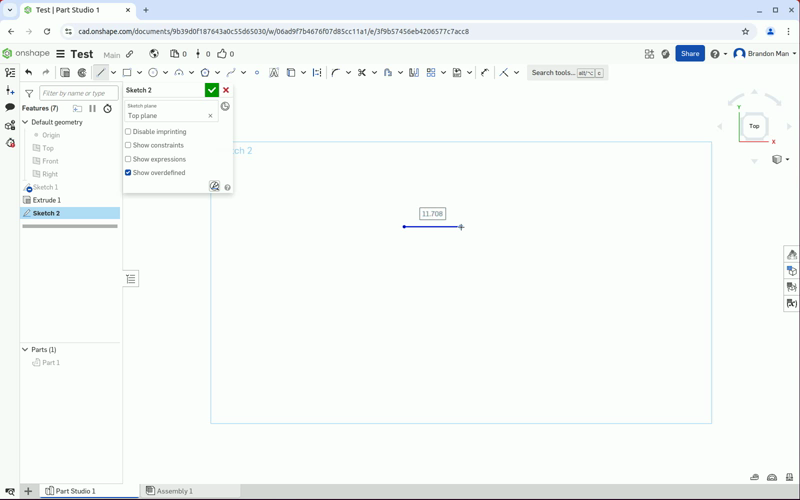
mouse_move(491, 226)
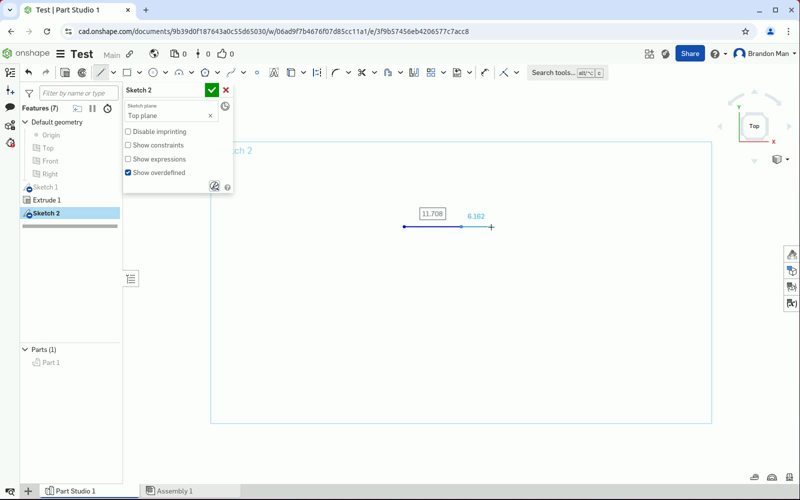
mouse_move(461, 169)
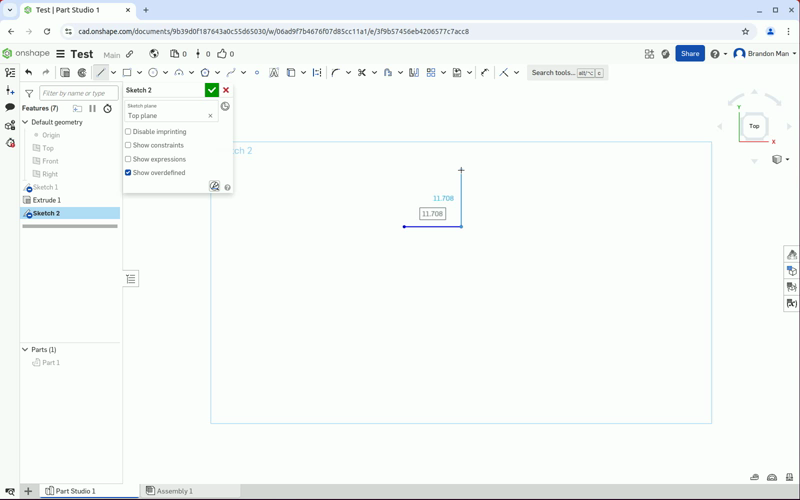
click(461, 169)
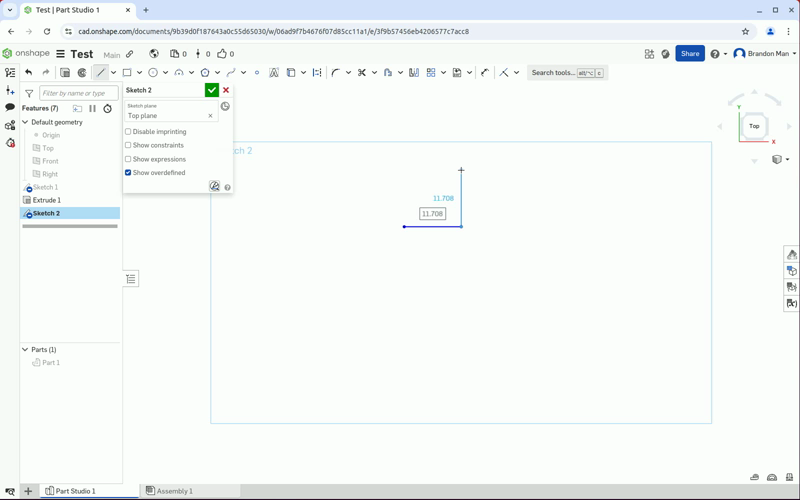
key_up(shift)
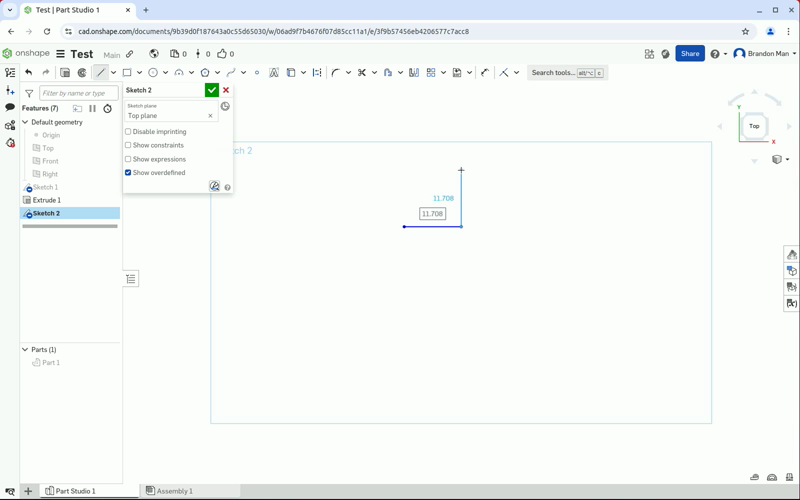
key_down(shift)
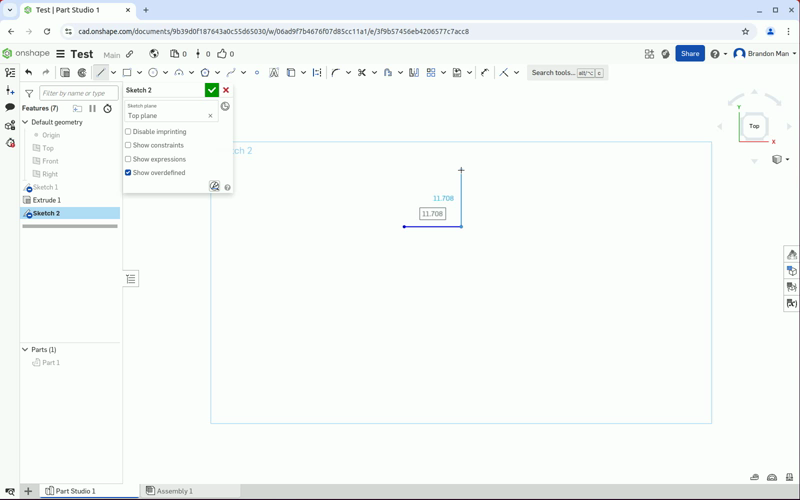
mouse_move(491, 169)
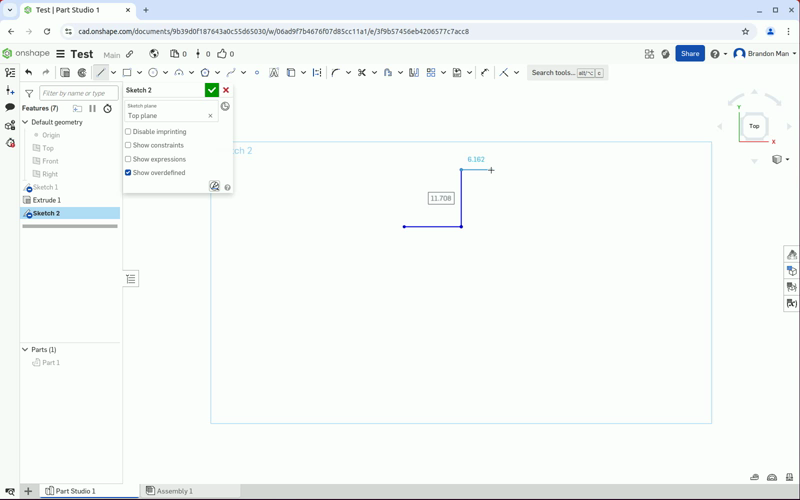
mouse_move(404, 169)
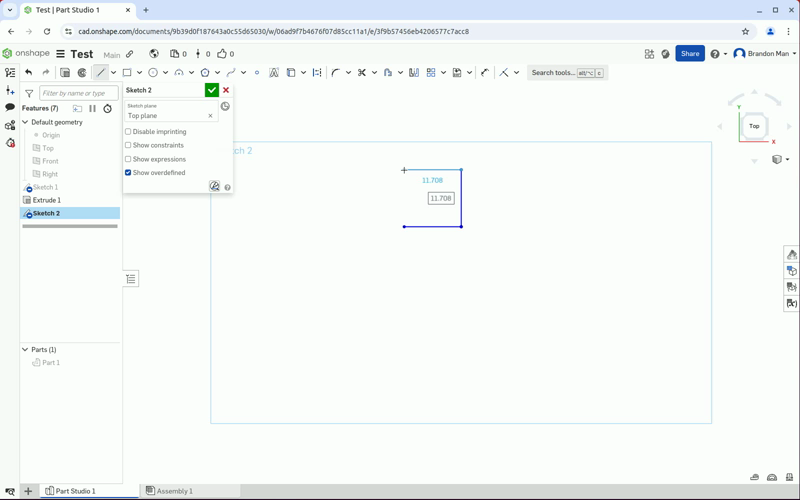
click(404, 169)
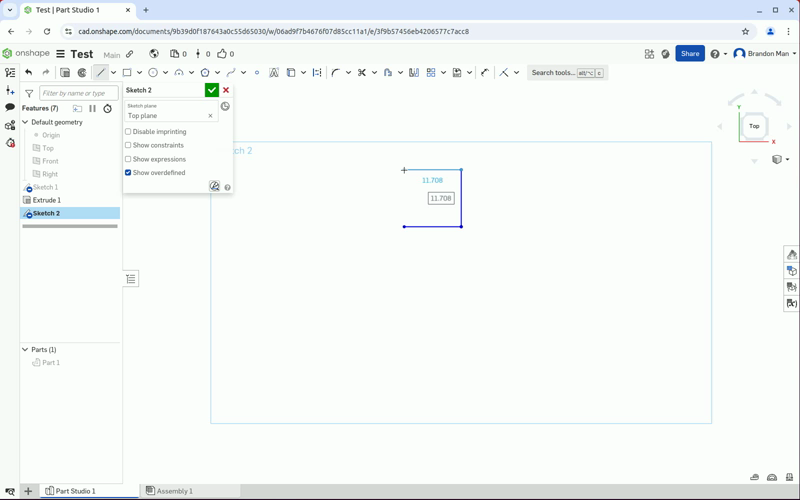
key_up(shift)
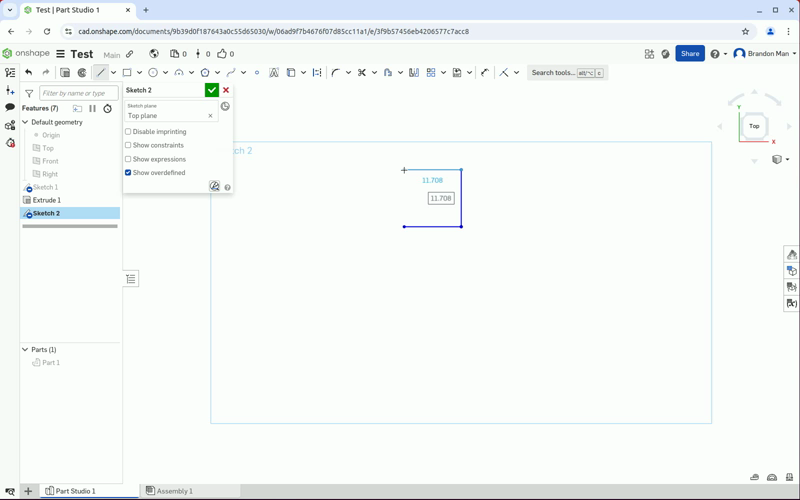
mouse_move(434, 169)
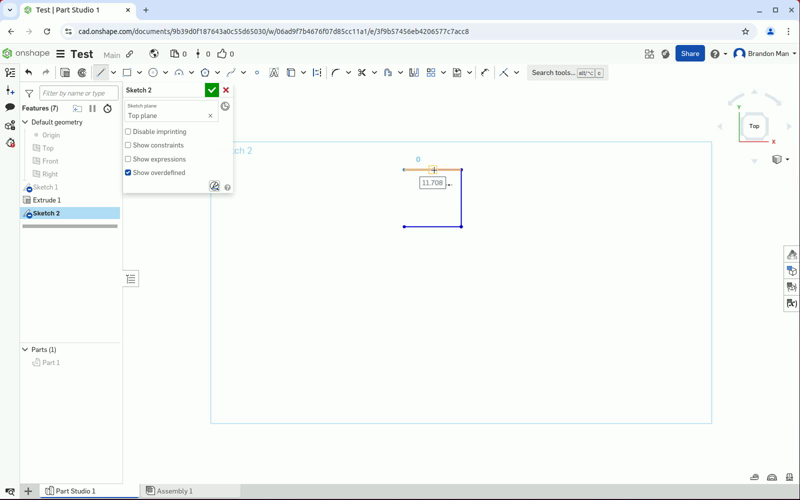
key_down(shift)
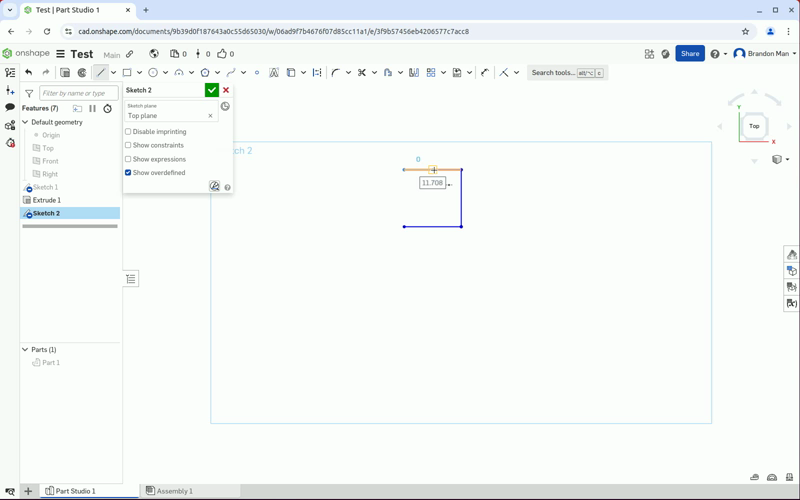
mouse_move(404, 226)
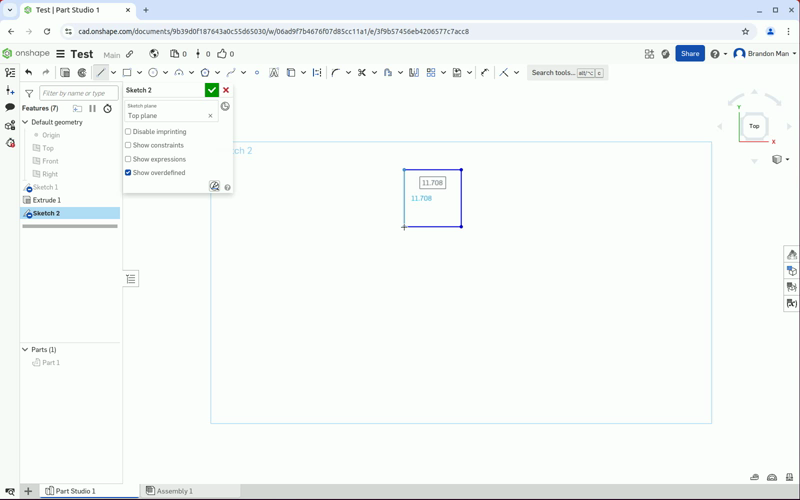
key_up(shift)
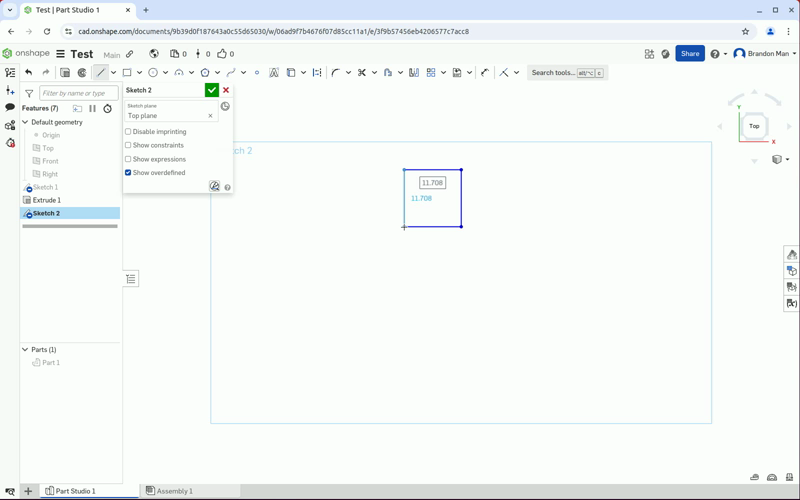
click(404, 226)
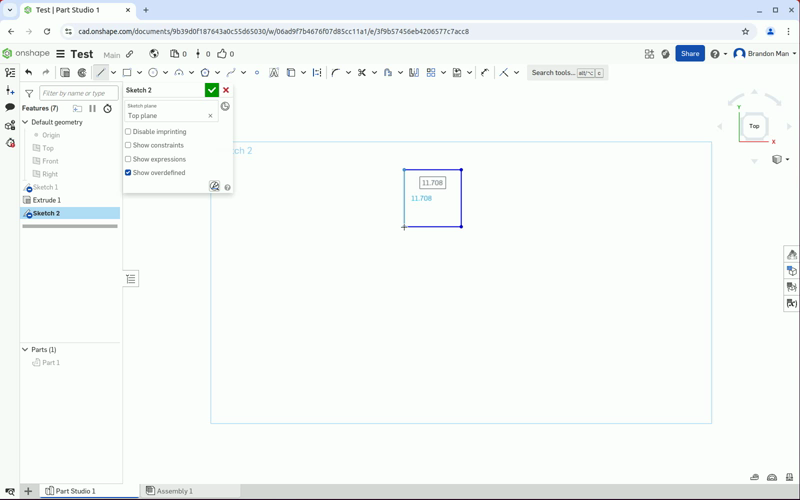
key(esc)
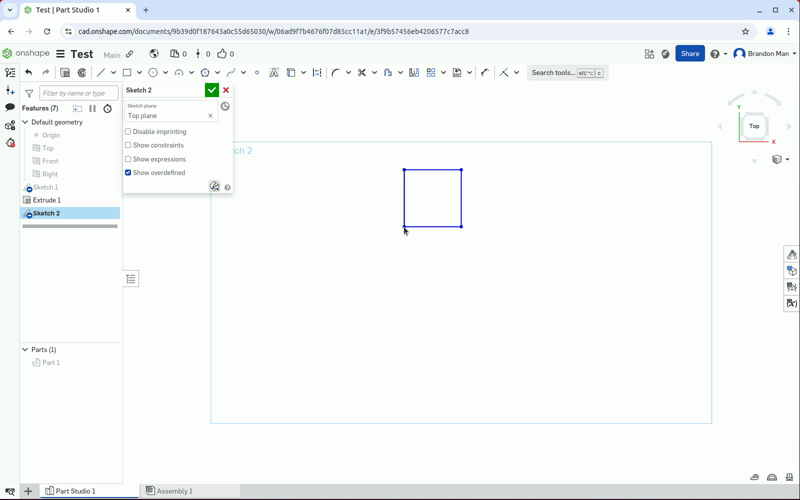
mouse_move(457, 199)
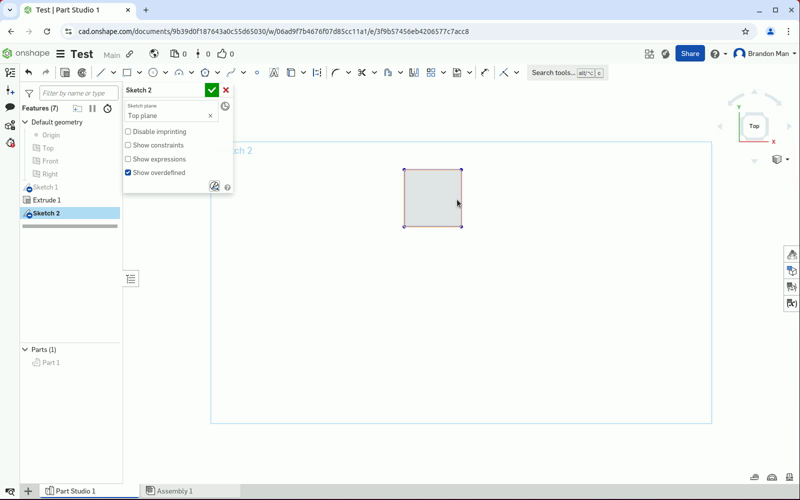
click(457, 199)
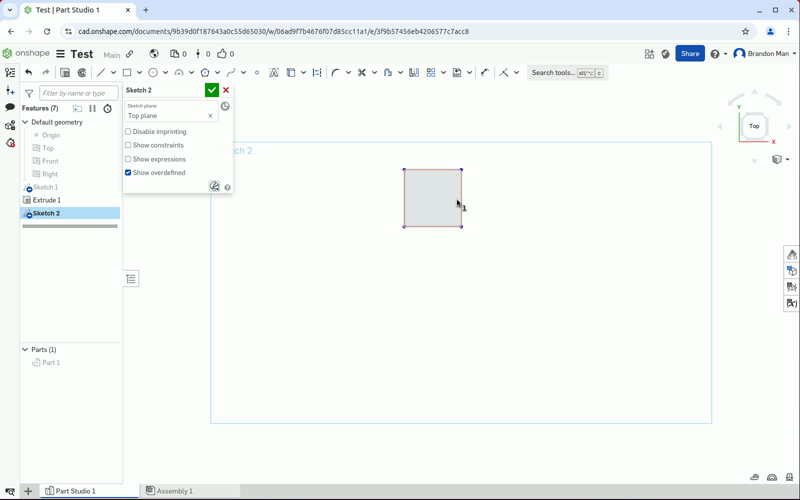
mouse_move(73, 352)
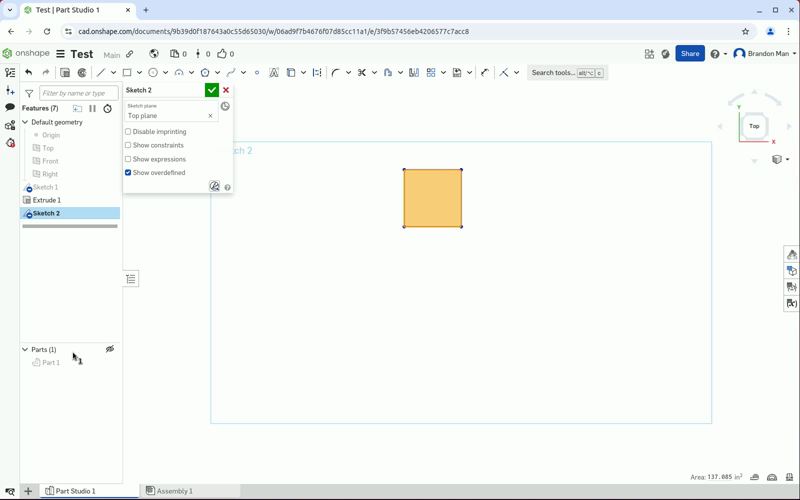
key(shift+y)
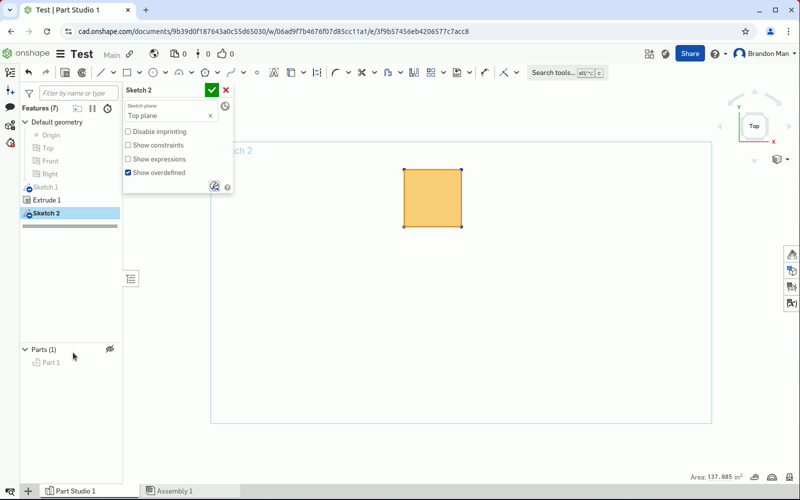
key(shift+e)
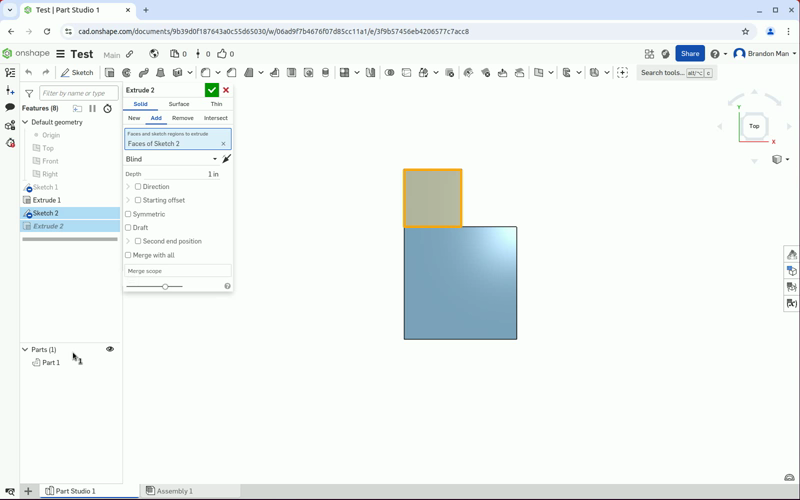
mouse_move(143, 106)
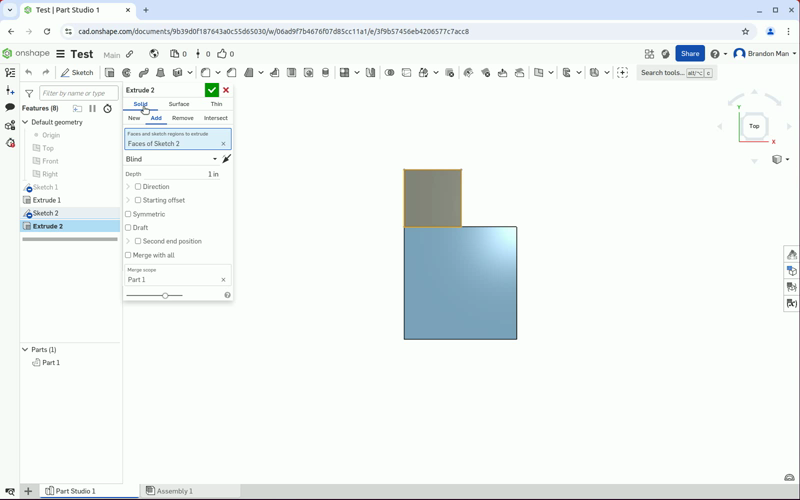
click(143, 106)
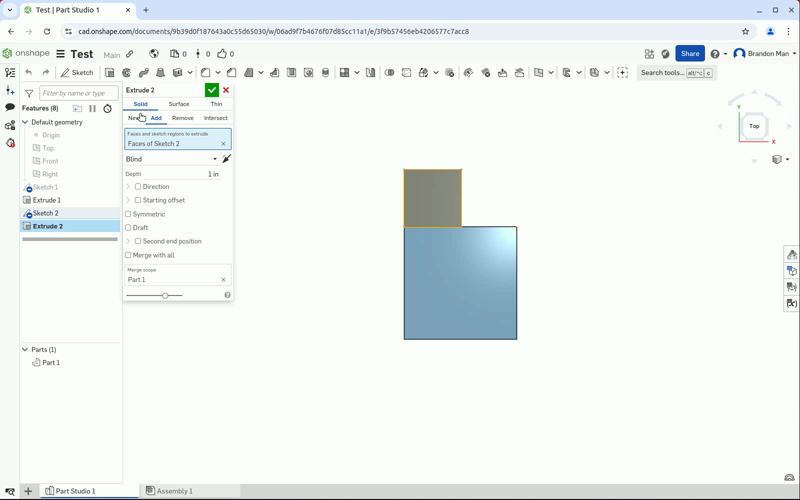
mouse_move(137, 120)
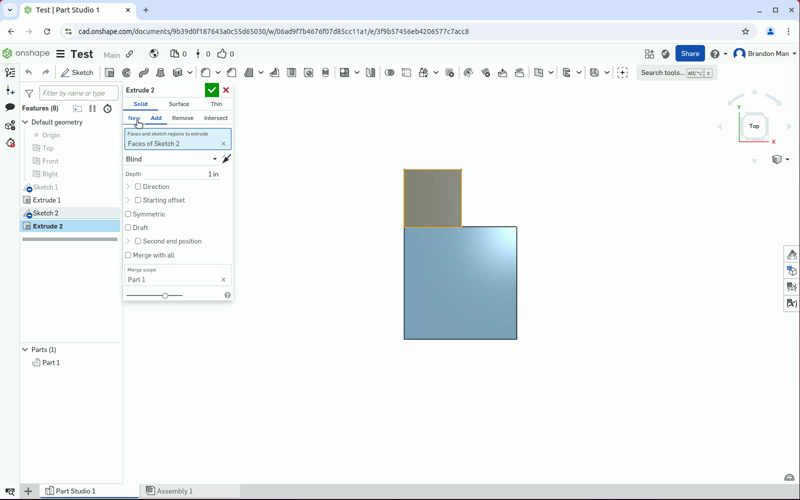
click(137, 120)
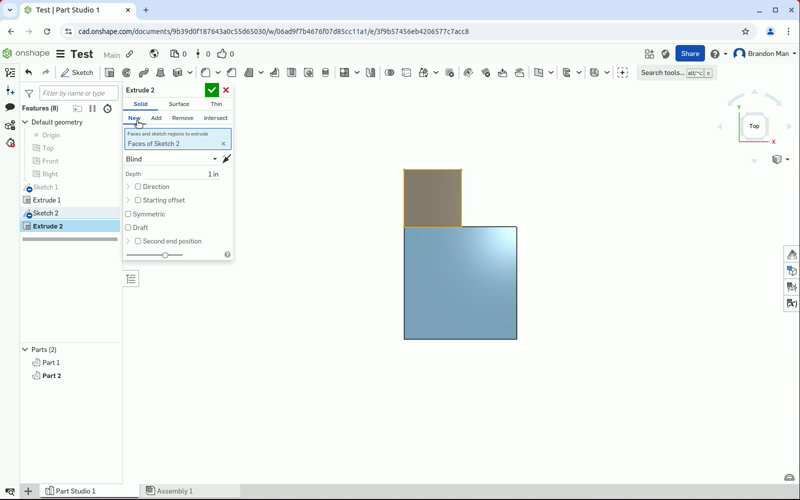
key(tab, 4)
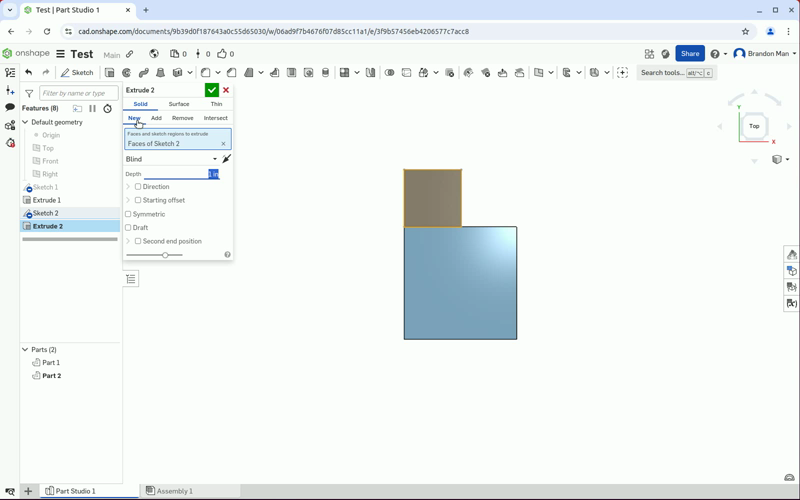
text(11.554)
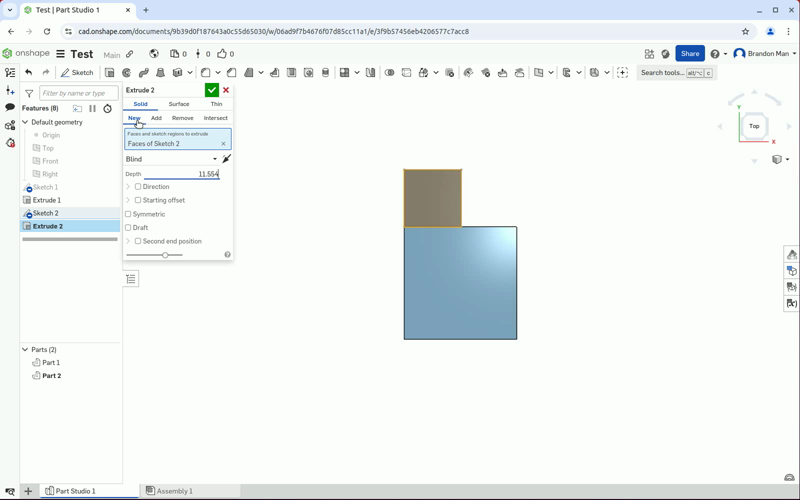
key(enter)
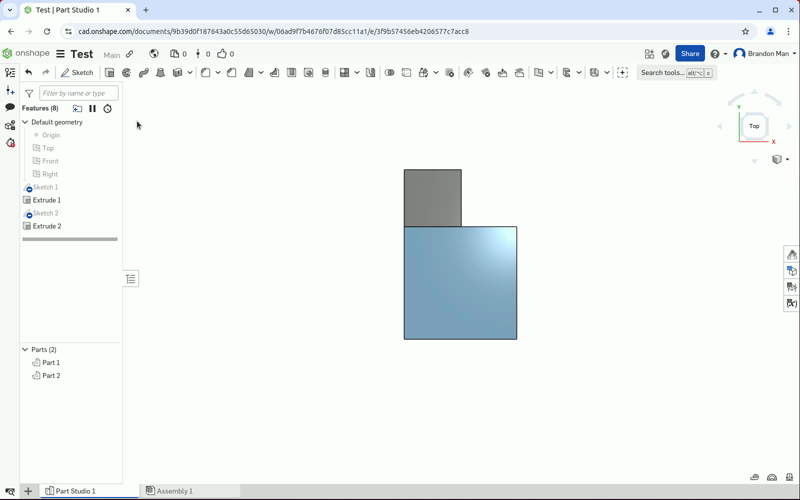
key(shift+h)
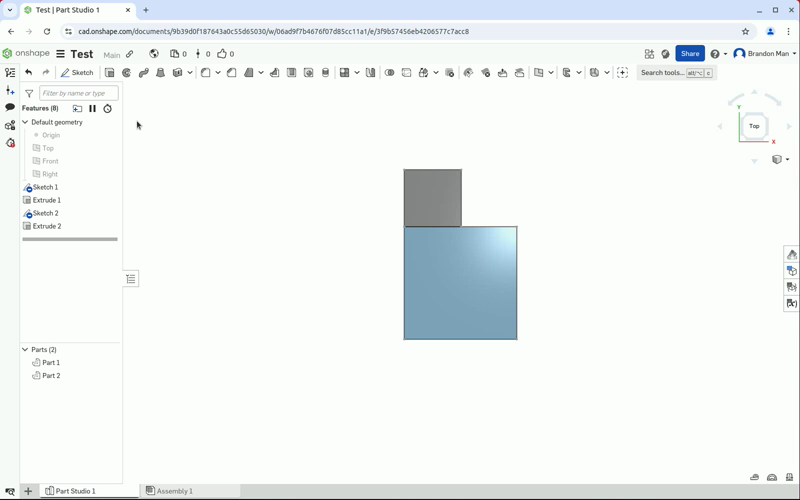
key(shift+h)
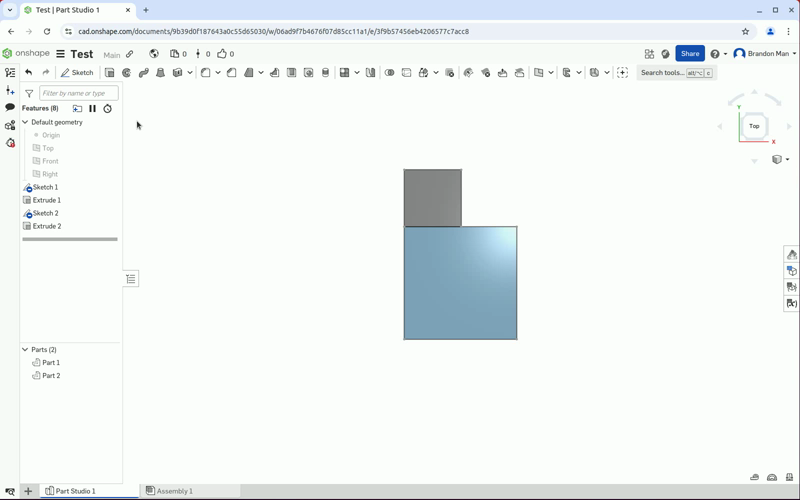
key(shift+7)
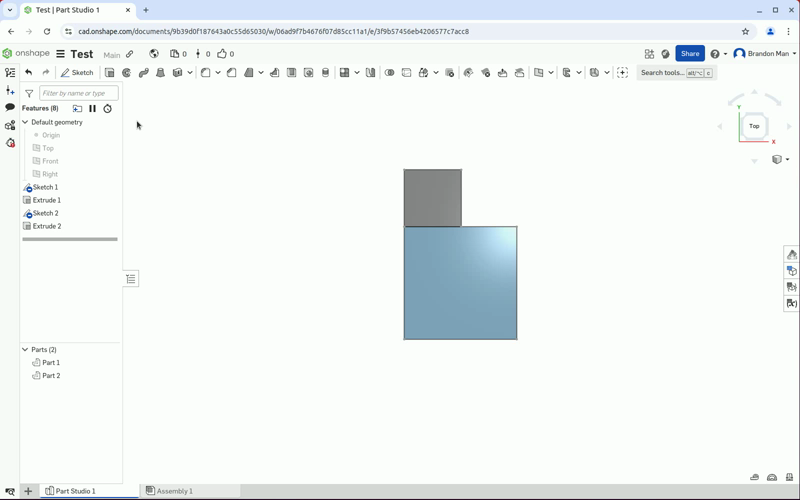
key(up, 3)
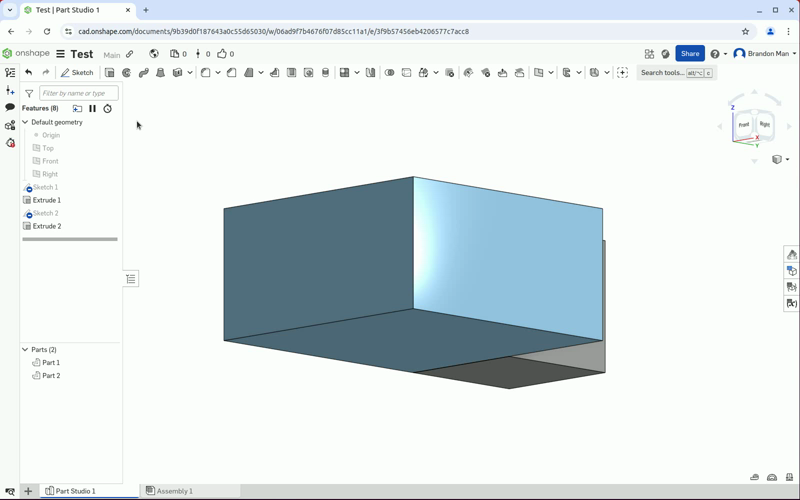
key(left, 3)
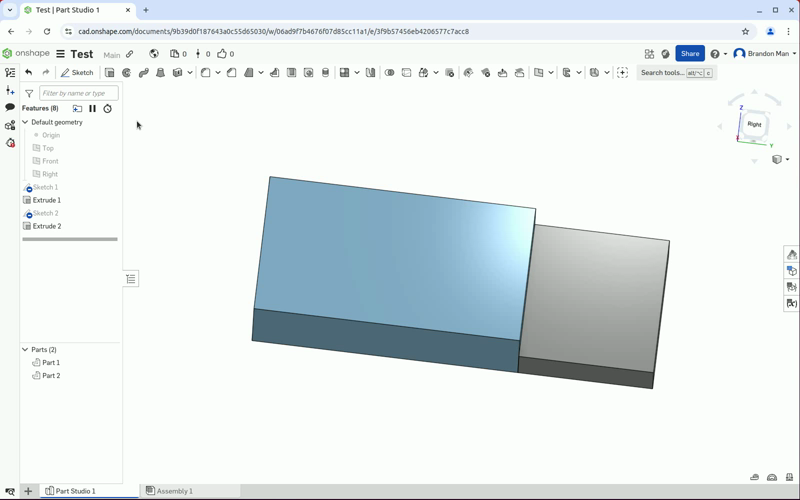
key(right, 3)
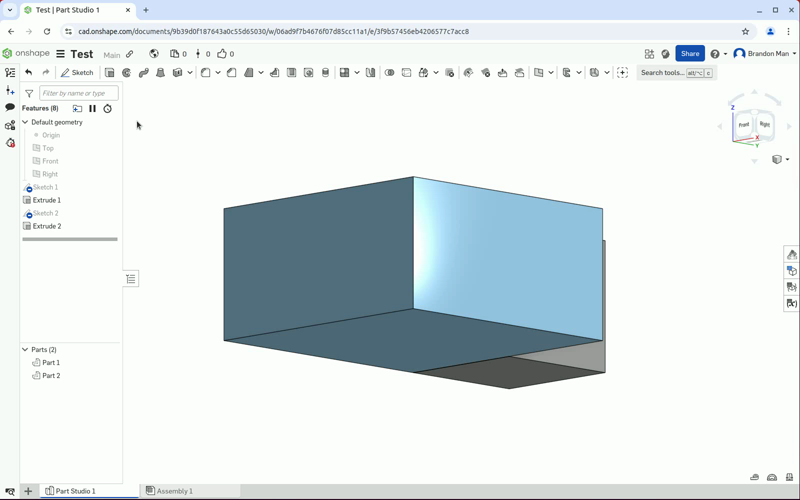
key(down, 3)
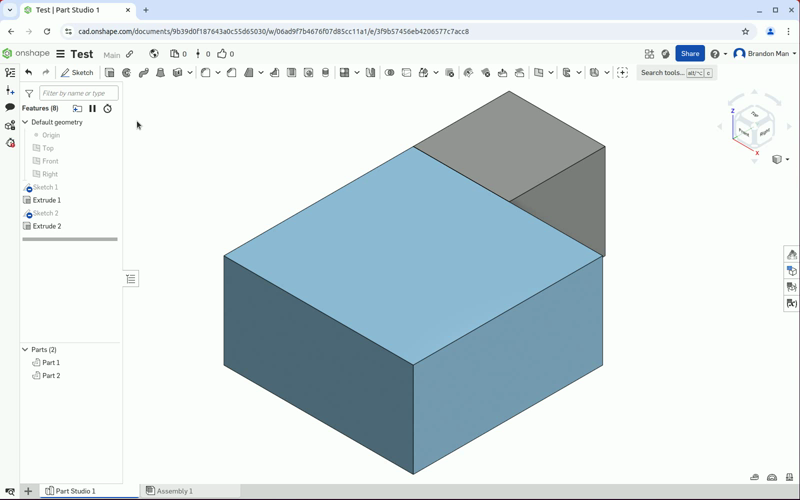
mouse_move(73, 189)
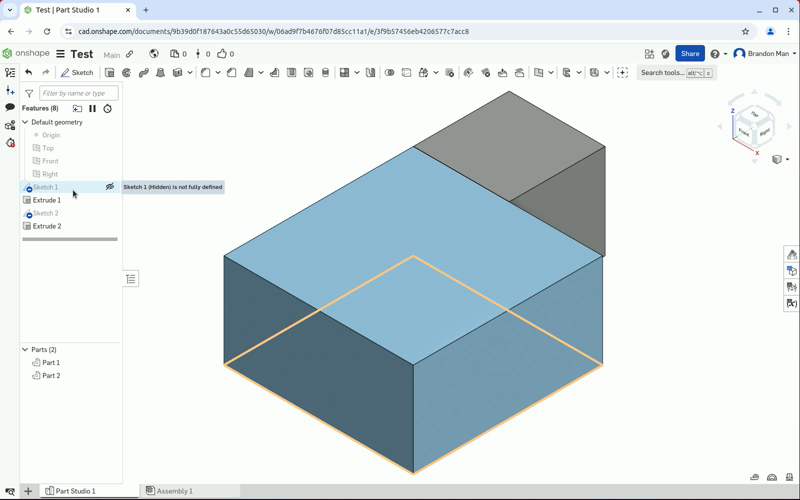
click(73, 189)